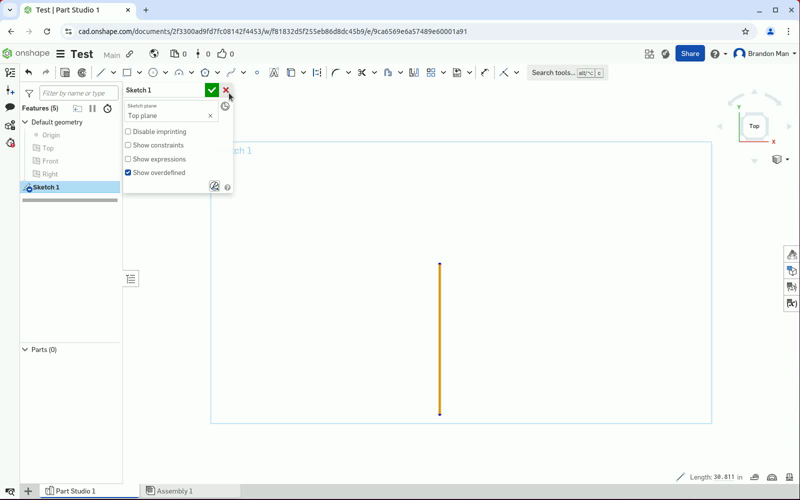
key(shift+h)
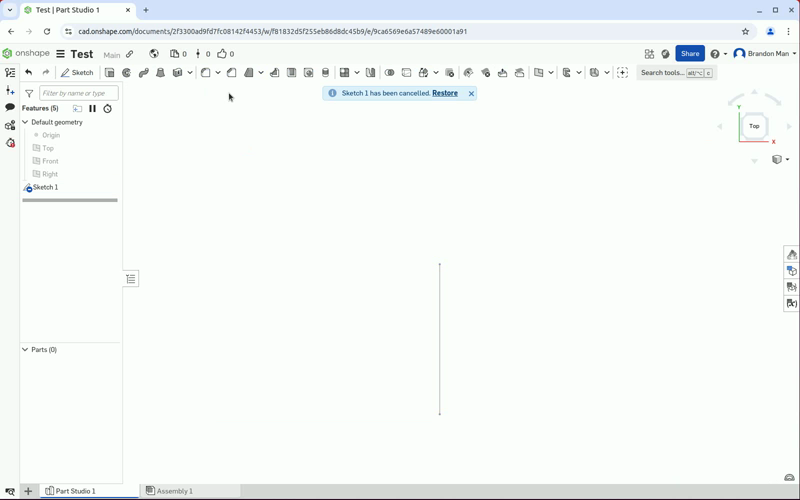
key(shift+s)
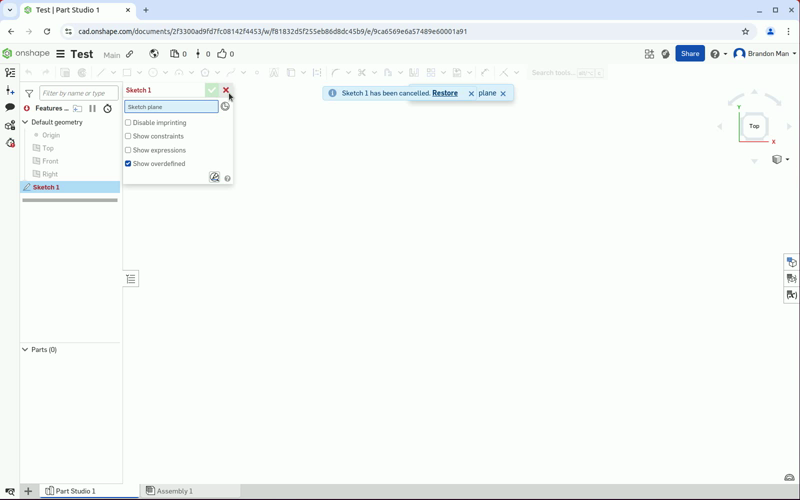
mouse_move(73, 150)
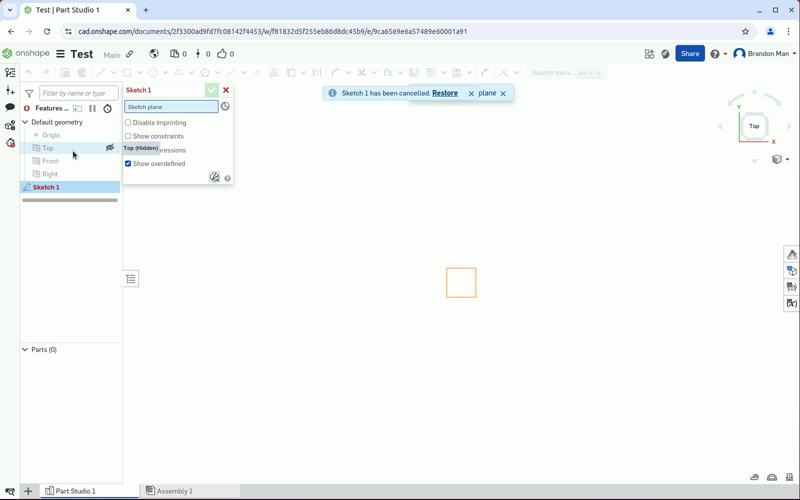
click(73, 150)
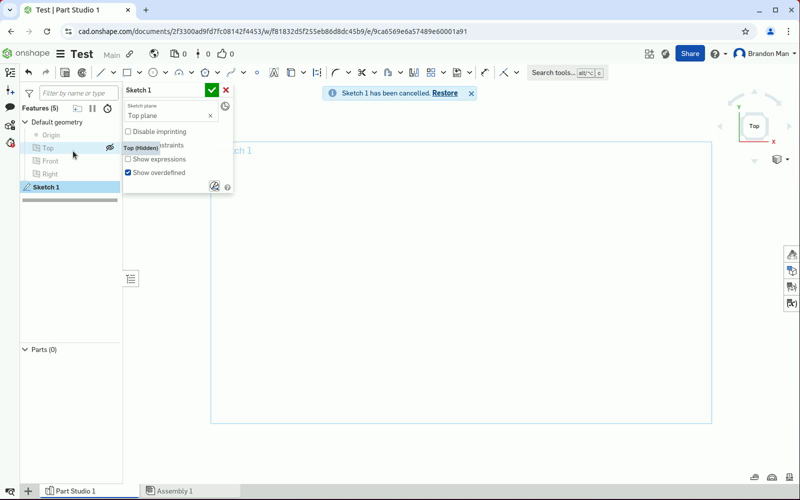
mouse_move(73, 352)
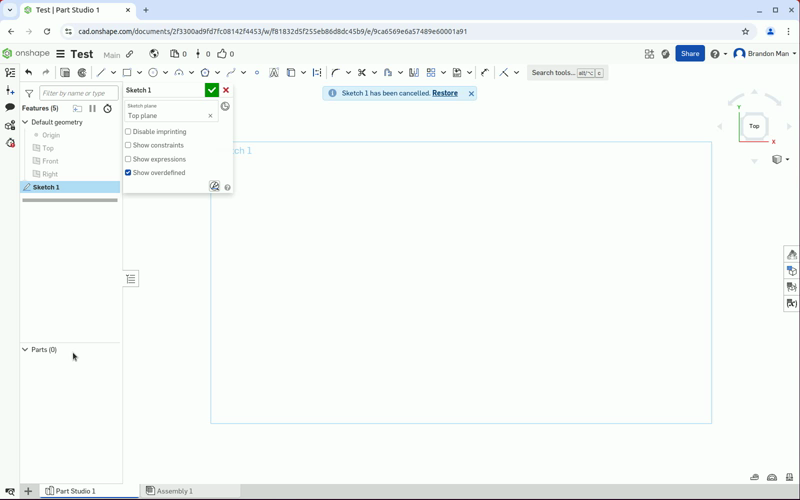
key(y)
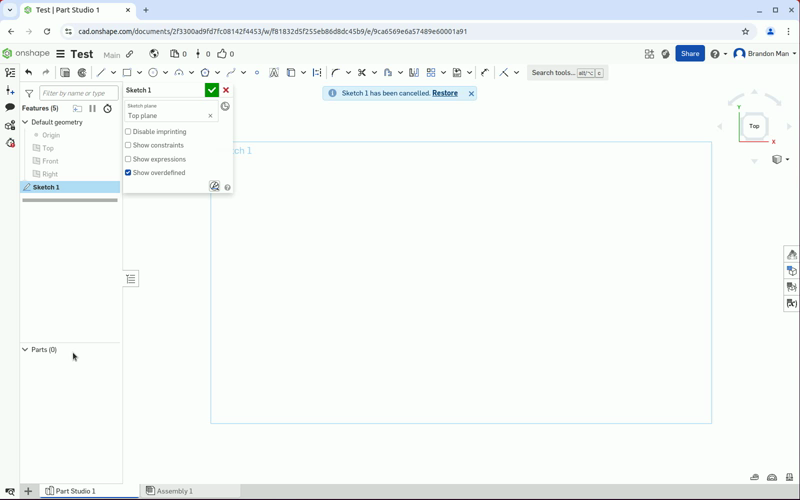
key(l)
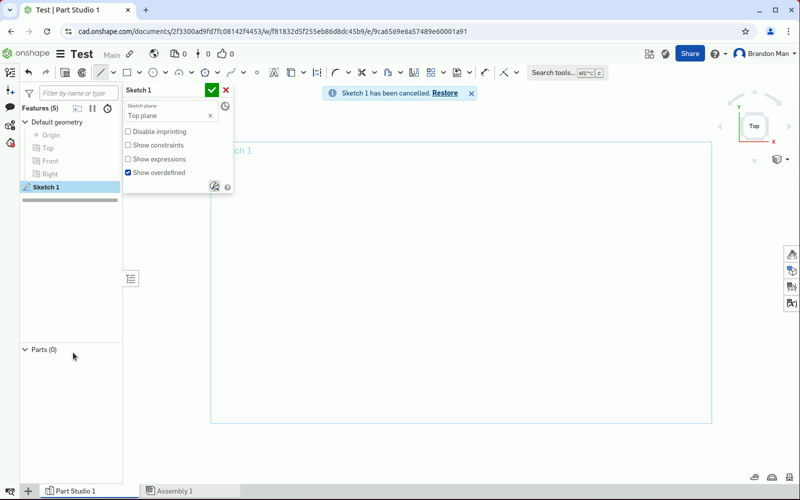
key_down(shift)
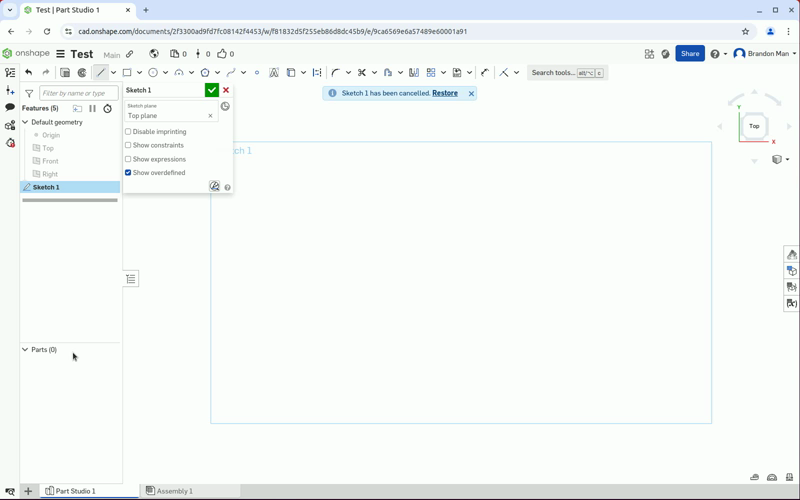
mouse_move(389, 282)
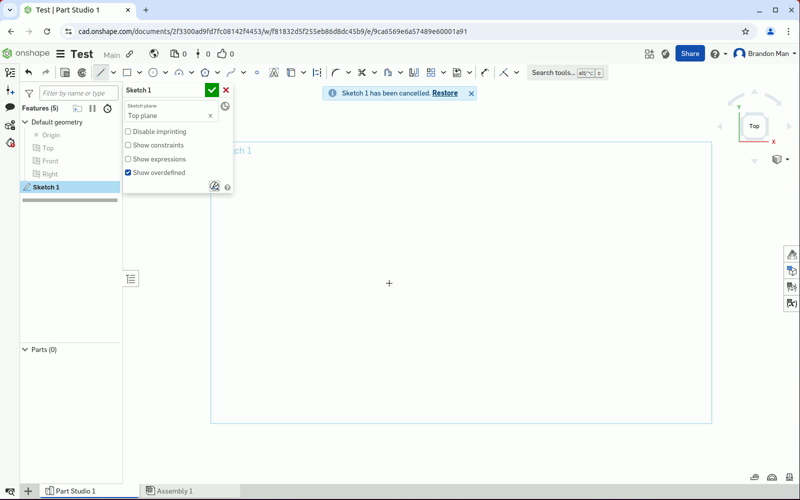
click(389, 282)
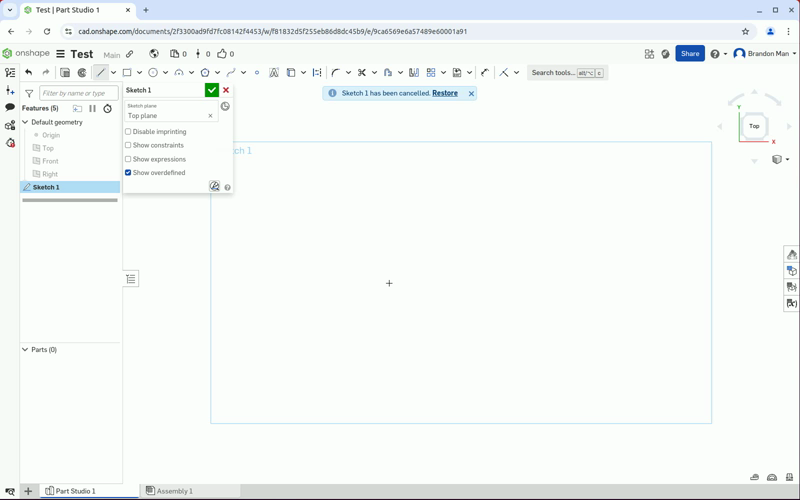
key_up(shift)
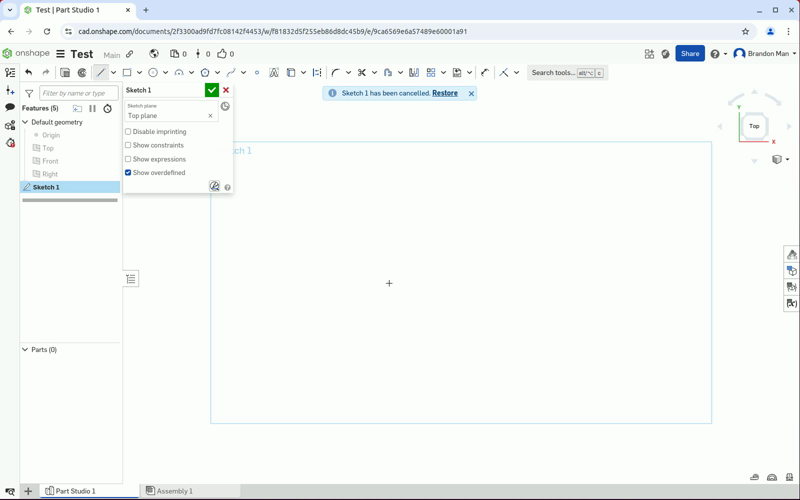
key_down(shift)
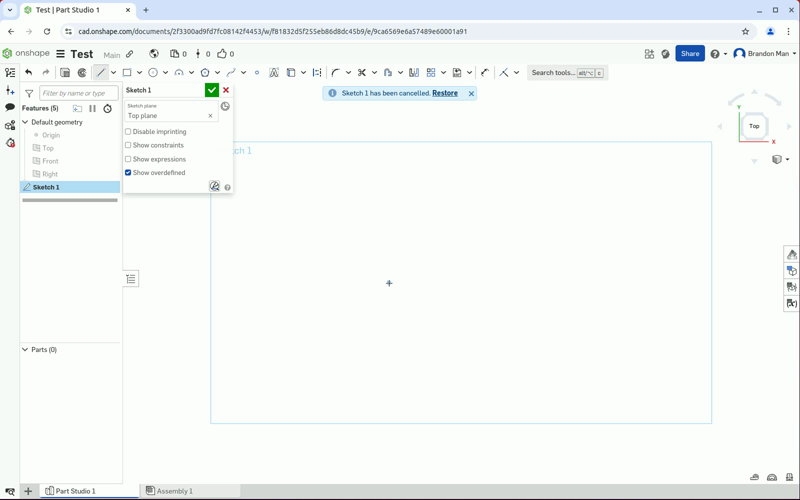
mouse_move(419, 282)
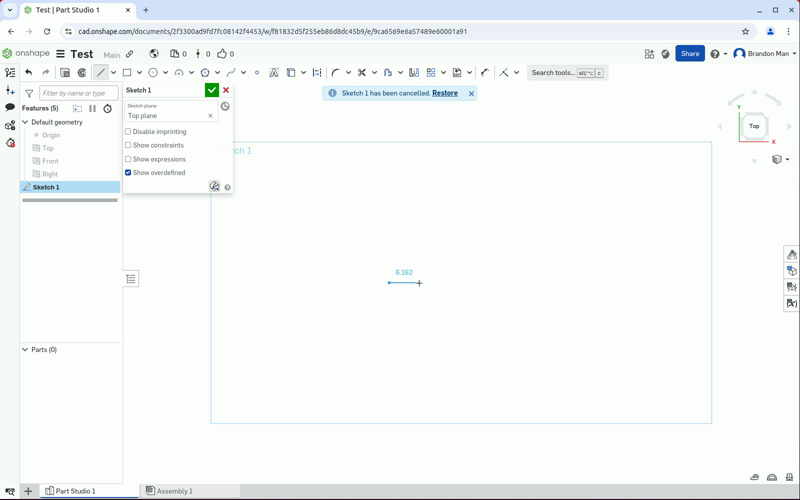
mouse_move(429, 282)
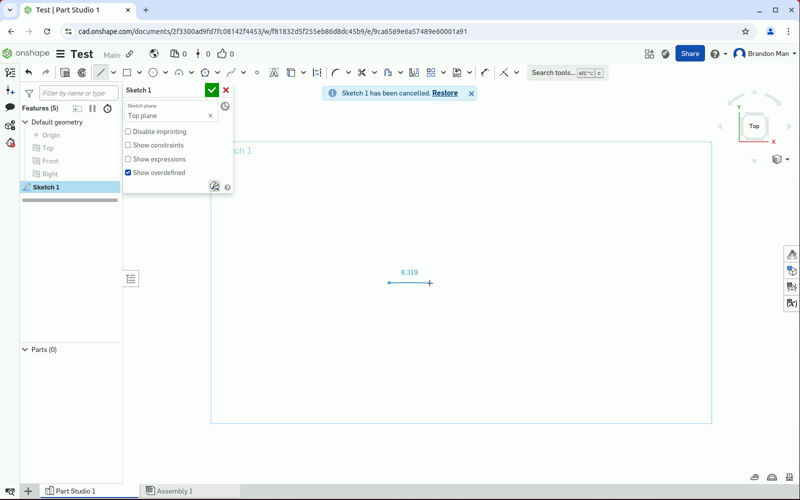
click(429, 282)
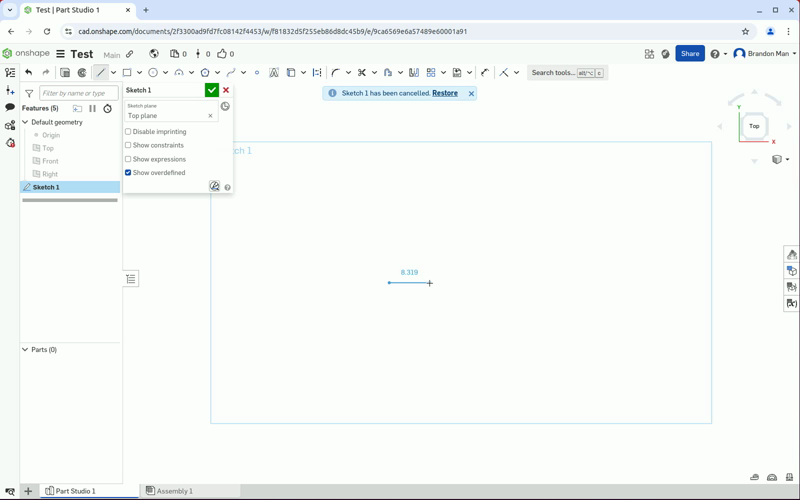
key_up(shift)
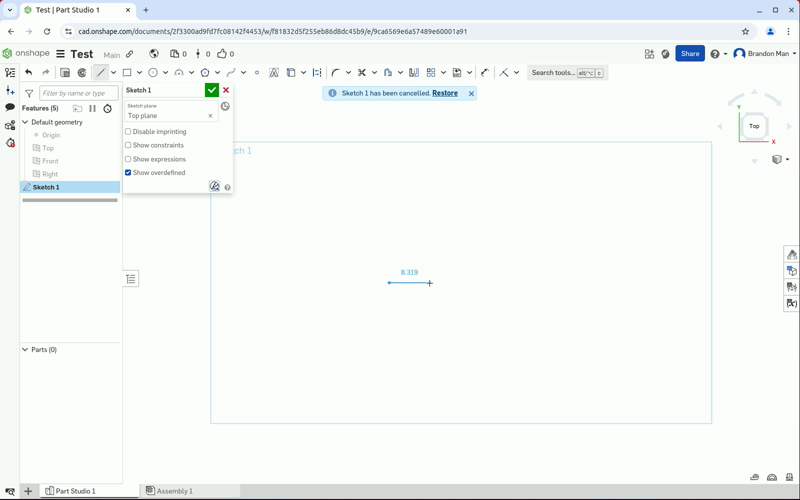
key_down(shift)
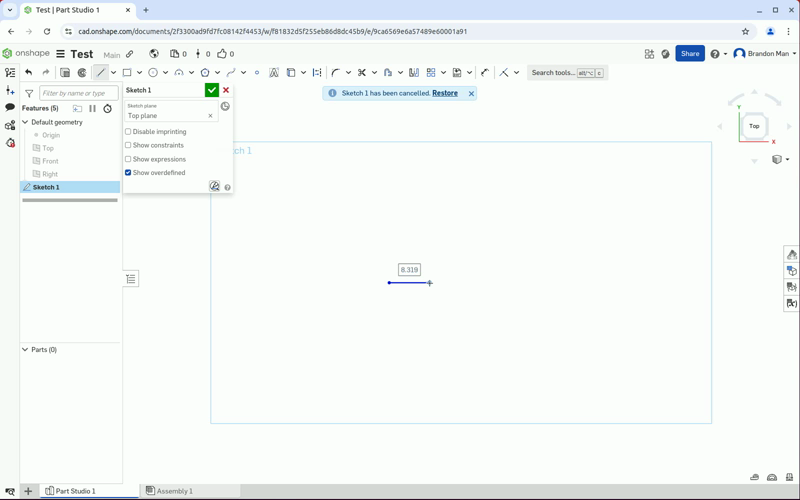
mouse_move(429, 221)
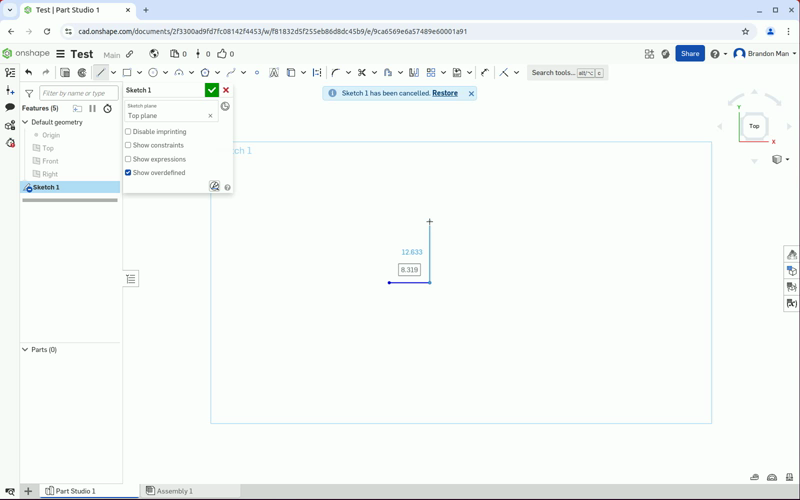
click(429, 221)
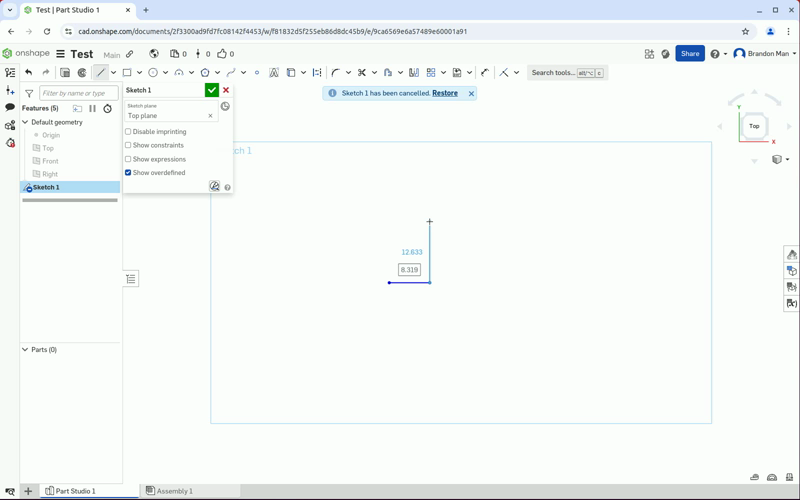
key_up(shift)
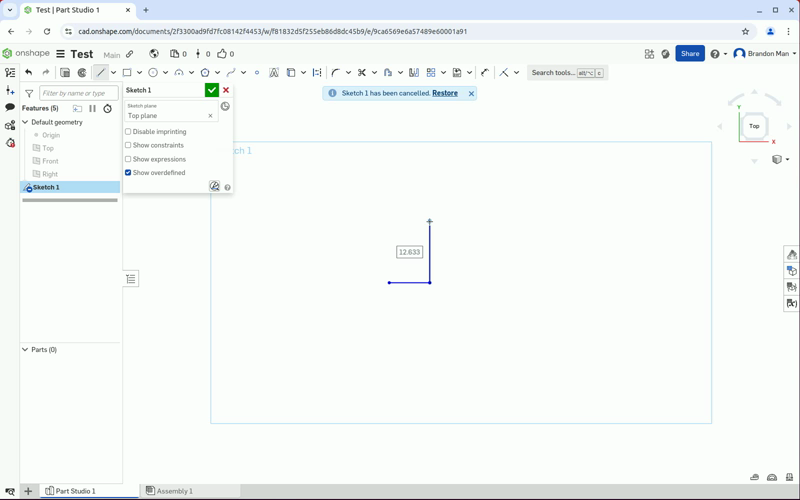
key_down(shift)
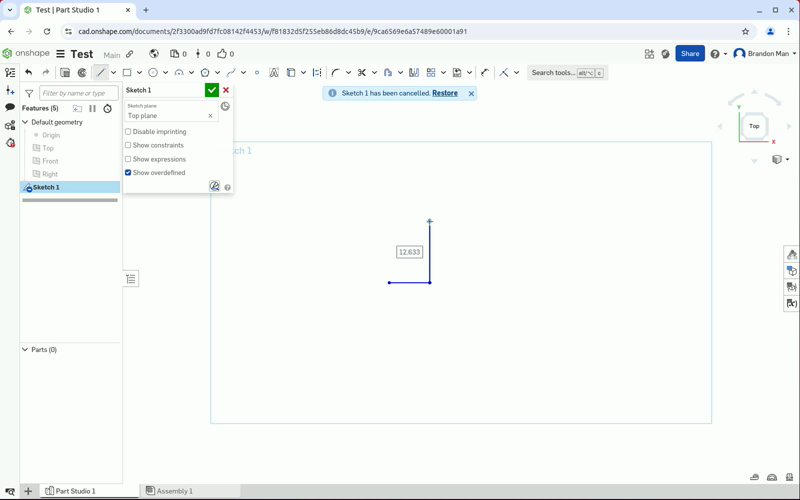
mouse_move(459, 221)
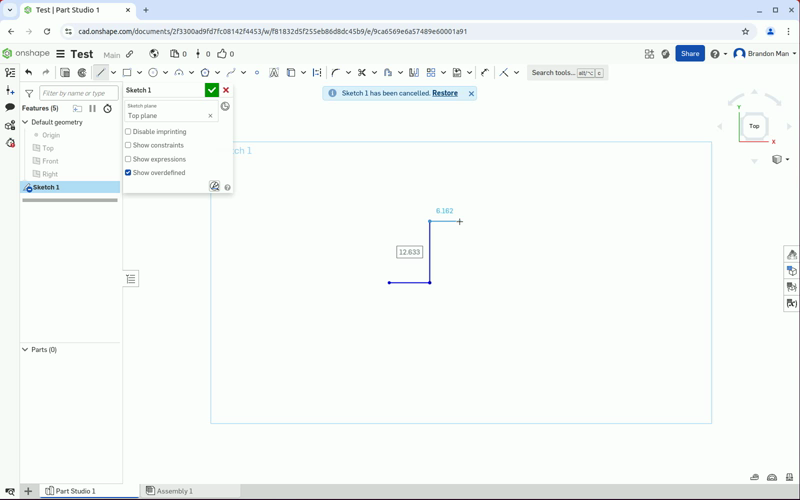
mouse_move(389, 221)
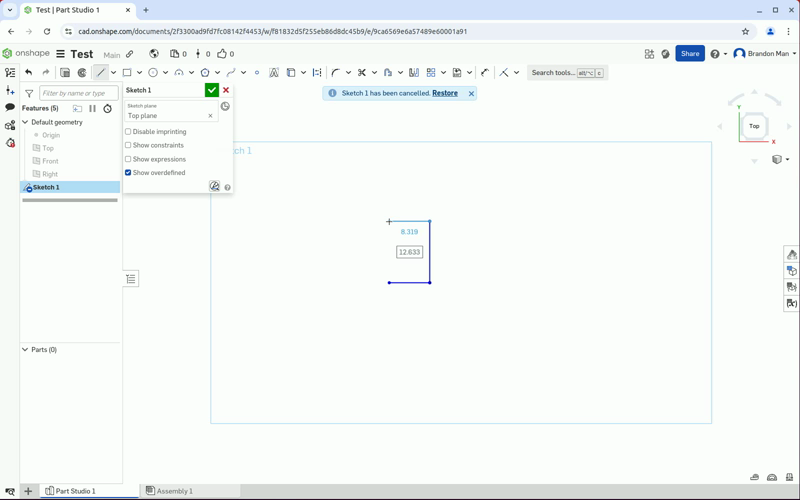
click(389, 221)
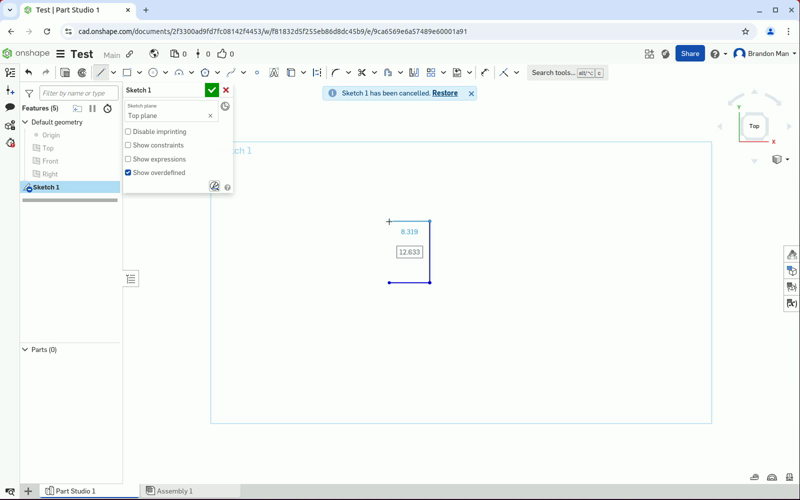
key_up(shift)
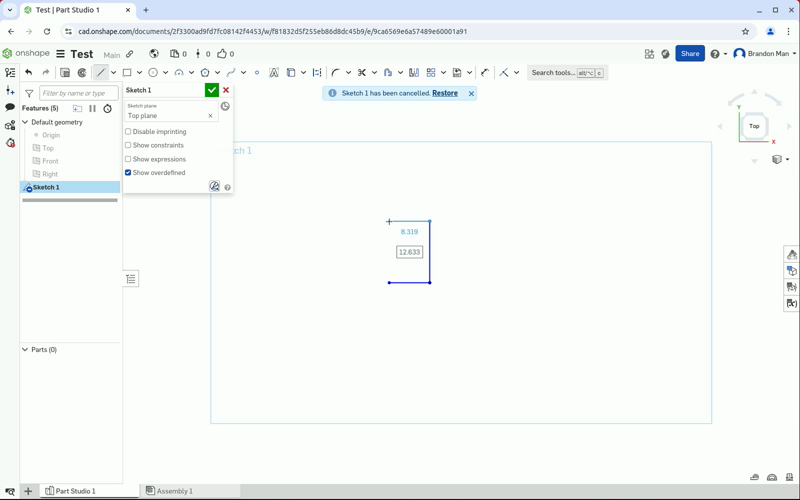
key_down(shift)
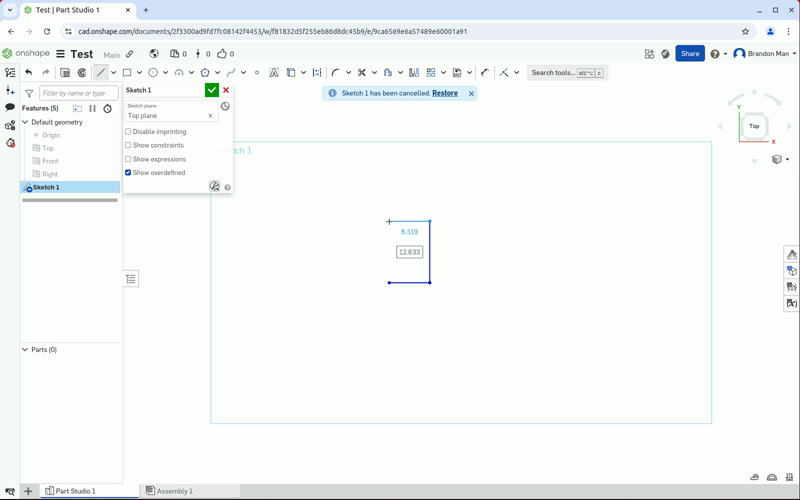
mouse_move(389, 282)
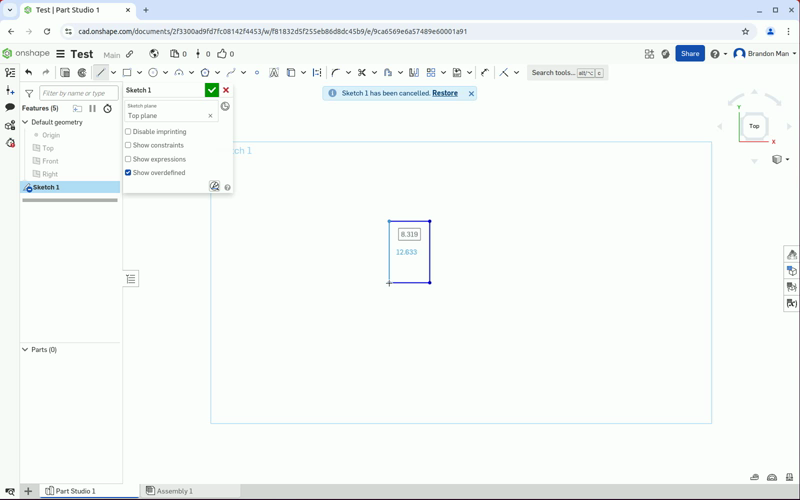
key_up(shift)
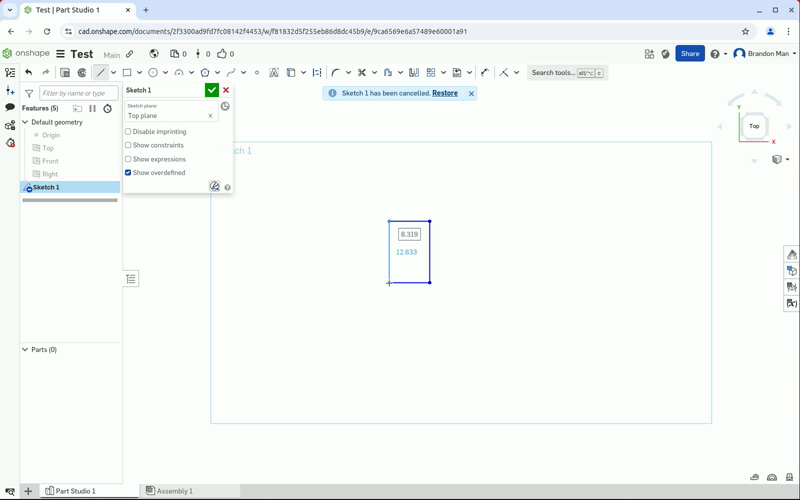
click(389, 282)
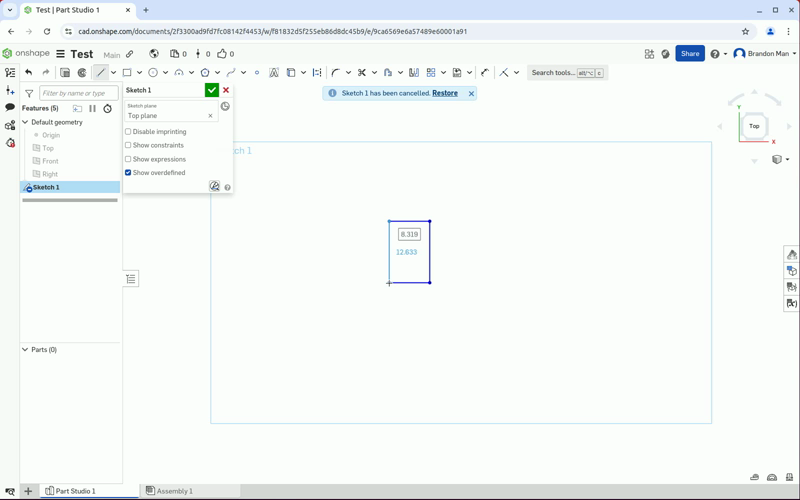
key(esc)
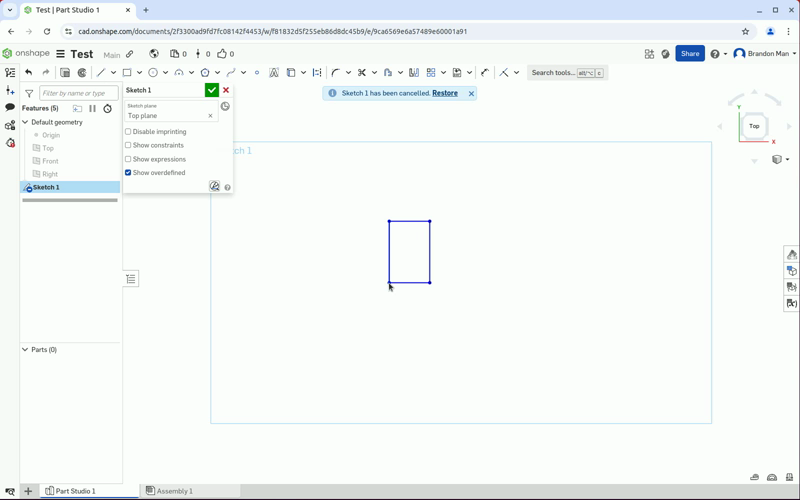
mouse_move(421, 244)
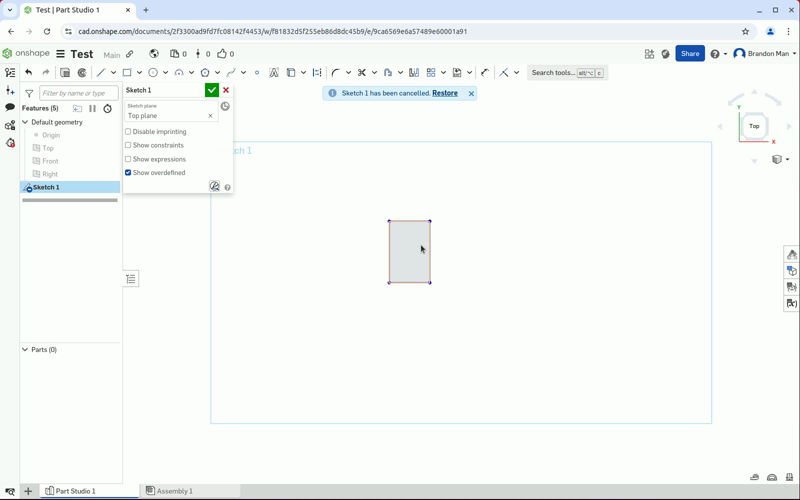
click(421, 244)
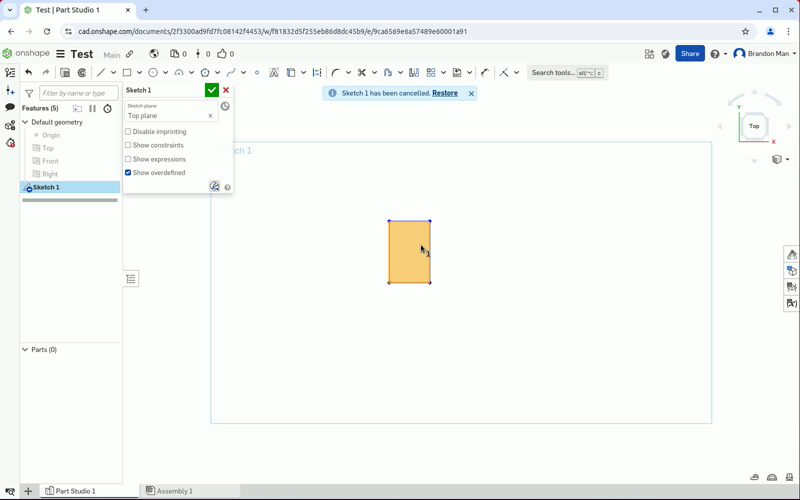
mouse_move(73, 352)
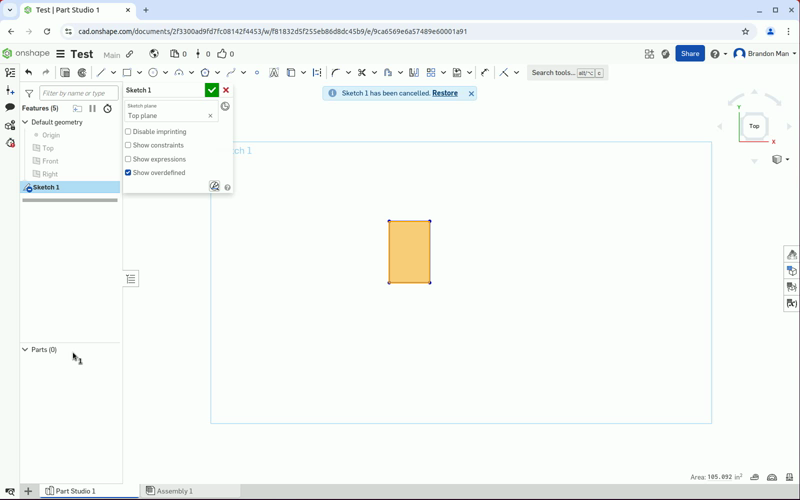
key(shift+y)
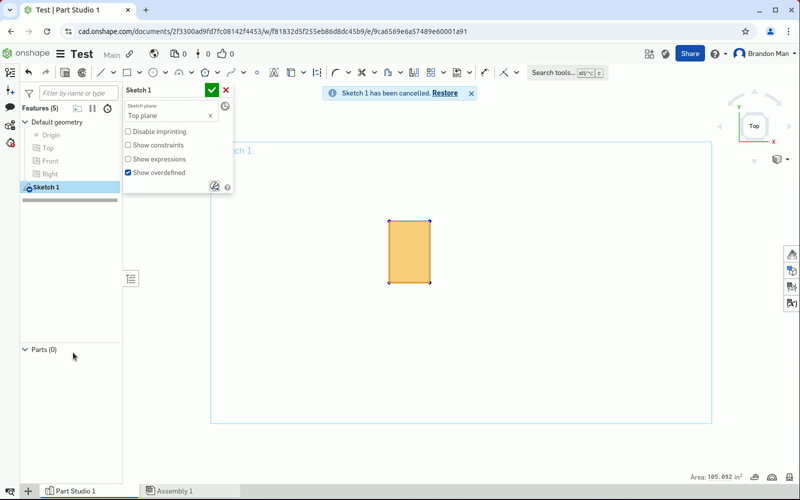
key(shift+e)
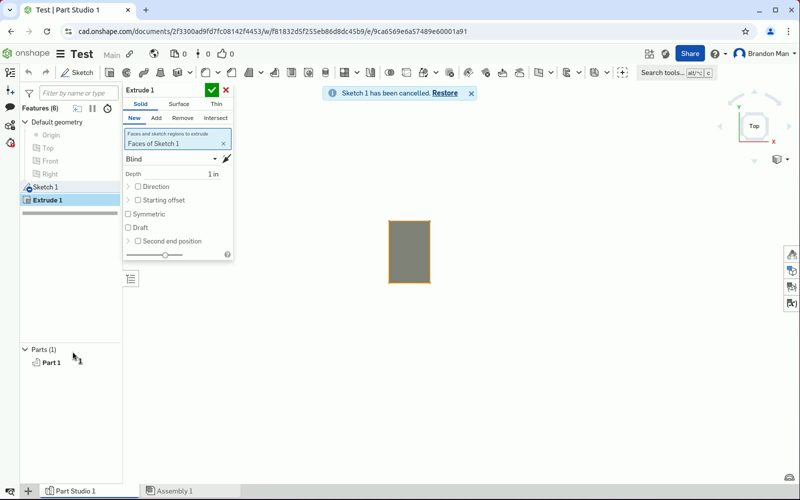
mouse_move(143, 106)
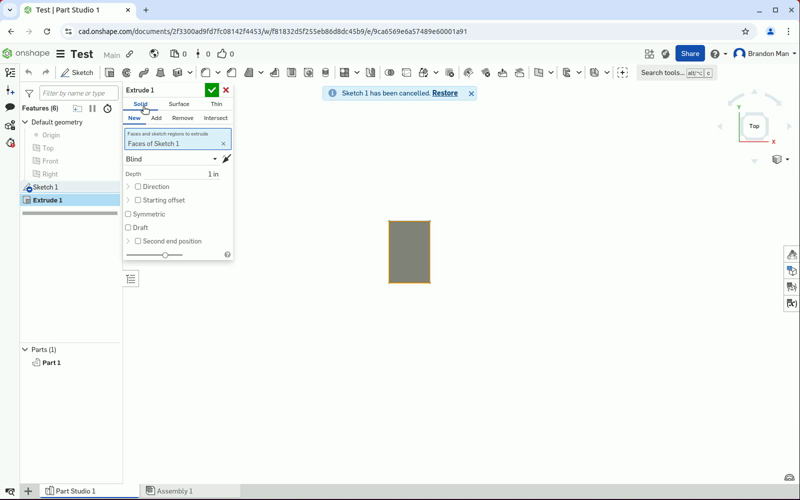
click(143, 106)
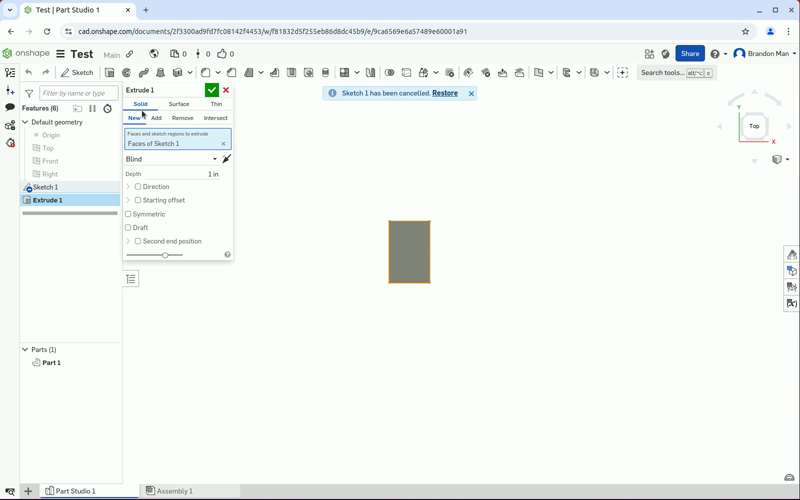
mouse_move(137, 120)
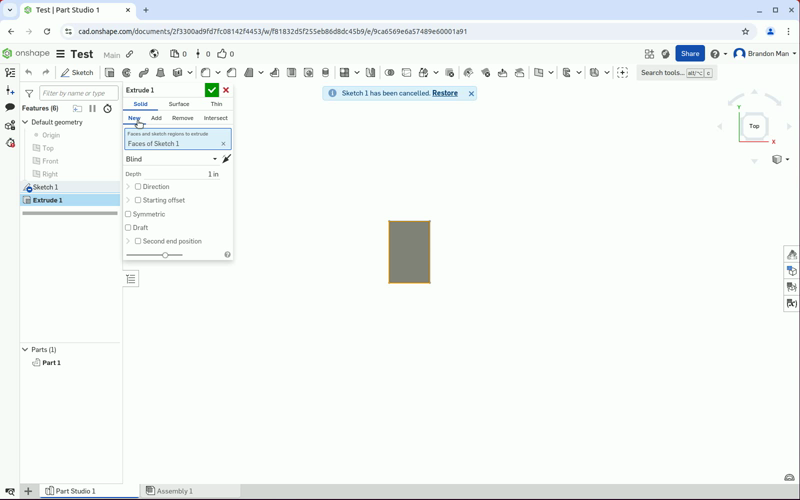
click(137, 120)
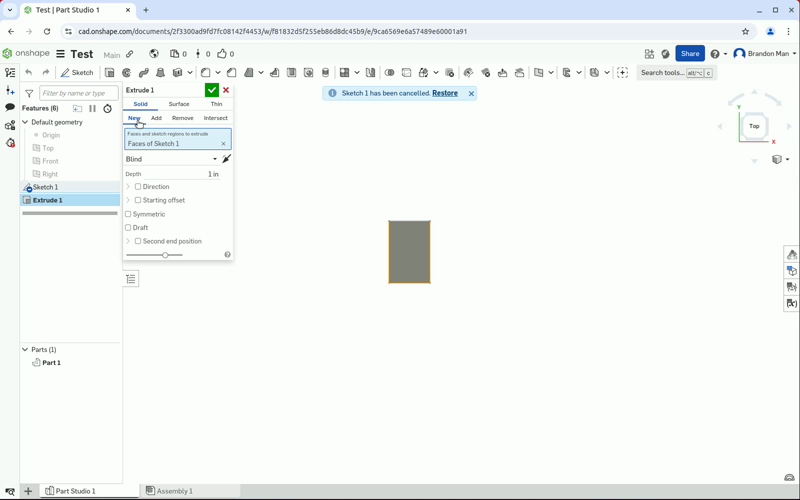
key(tab, 4)
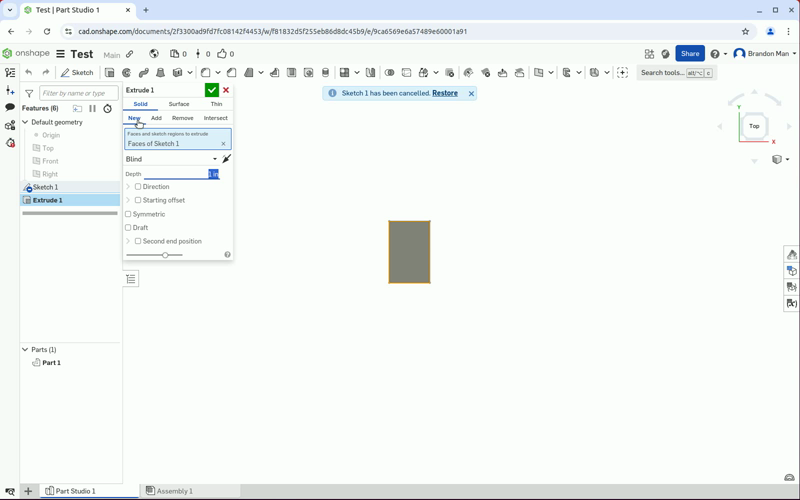
text(2.166)
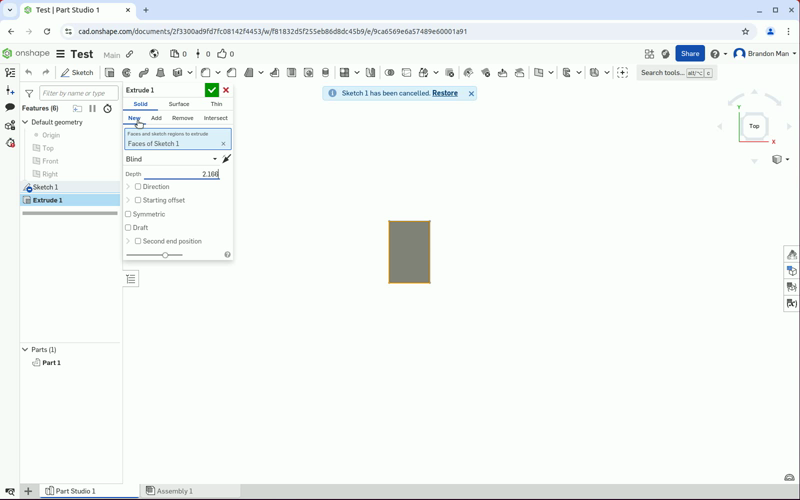
key(enter)
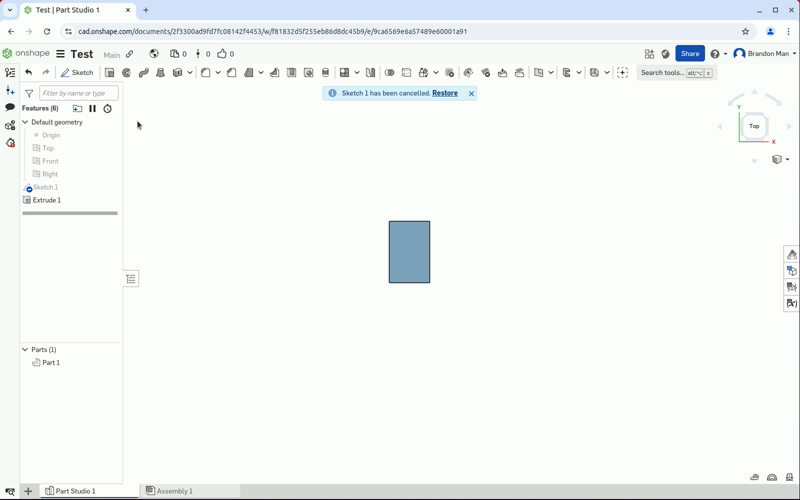
key(shift+h)
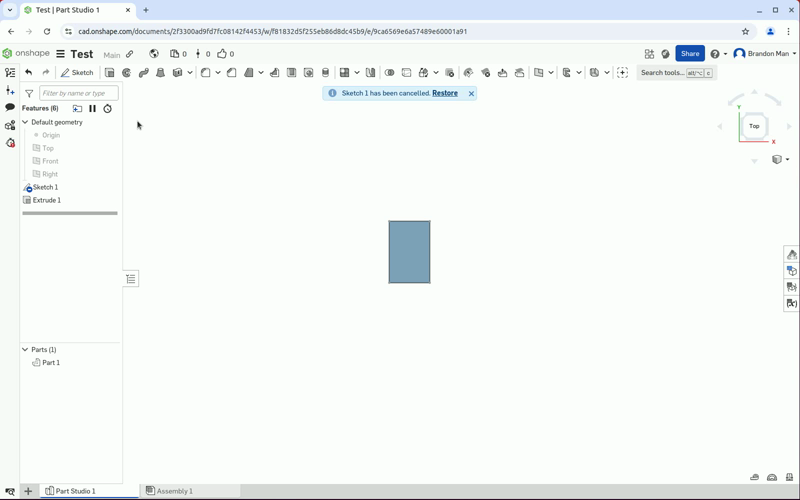
key(shift+h)
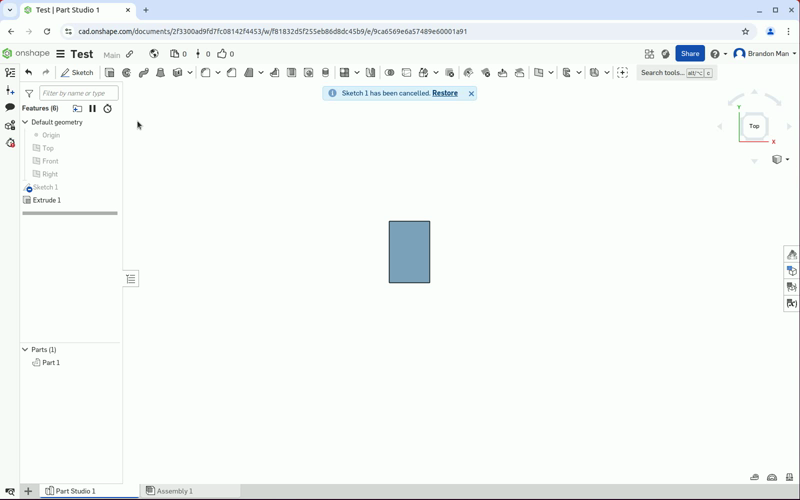
mouse_move(73, 189)
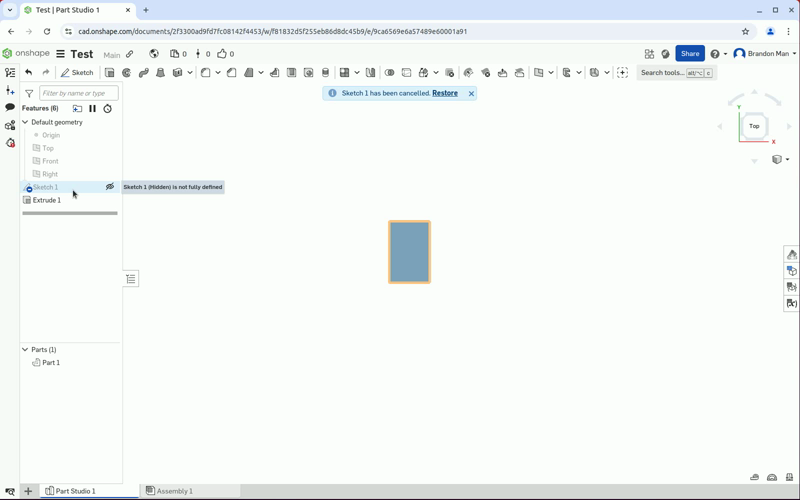
click(73, 189)
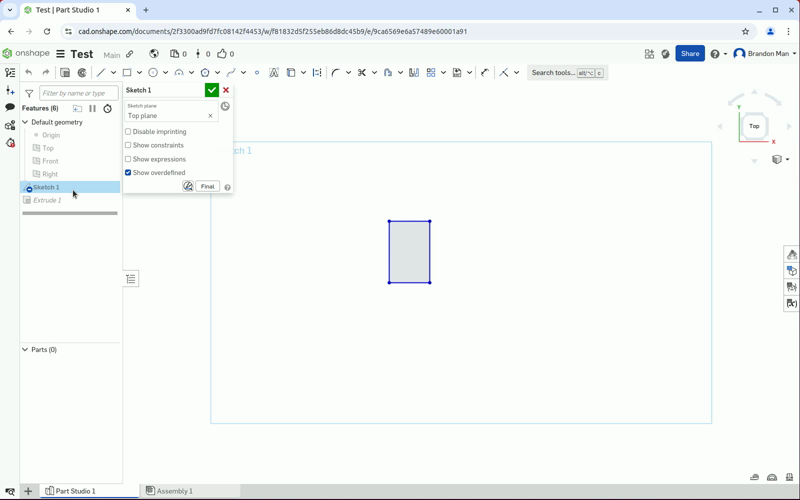
mouse_move(229, 92)
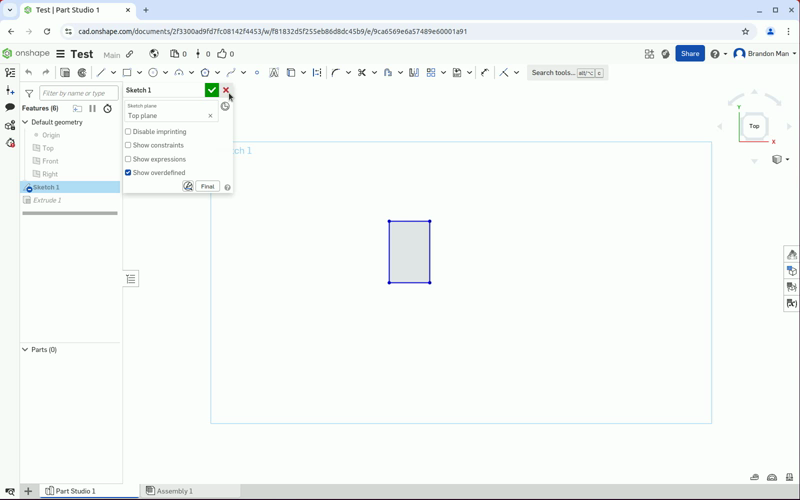
click(229, 92)
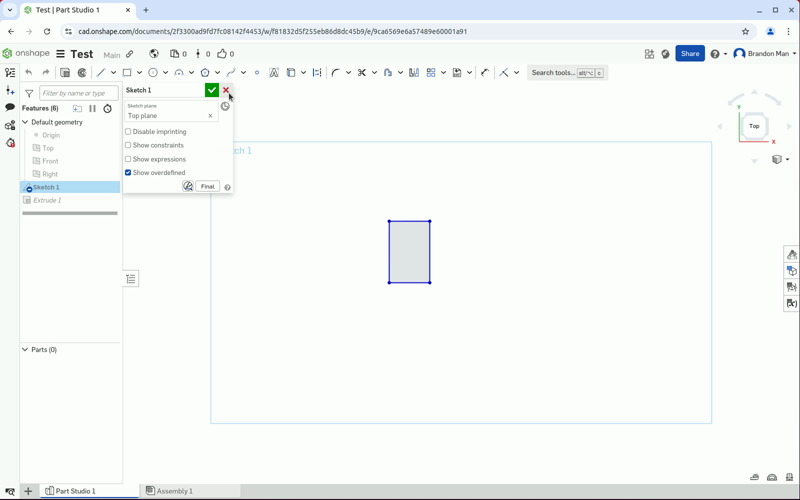
key(shift+s)
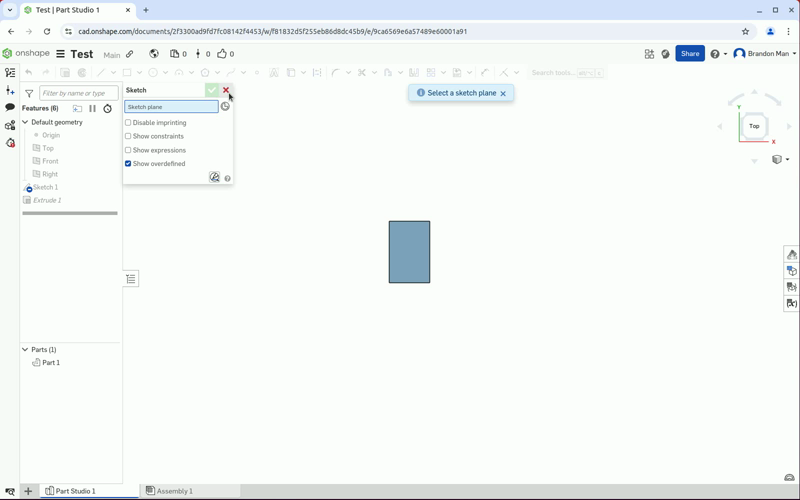
mouse_move(73, 150)
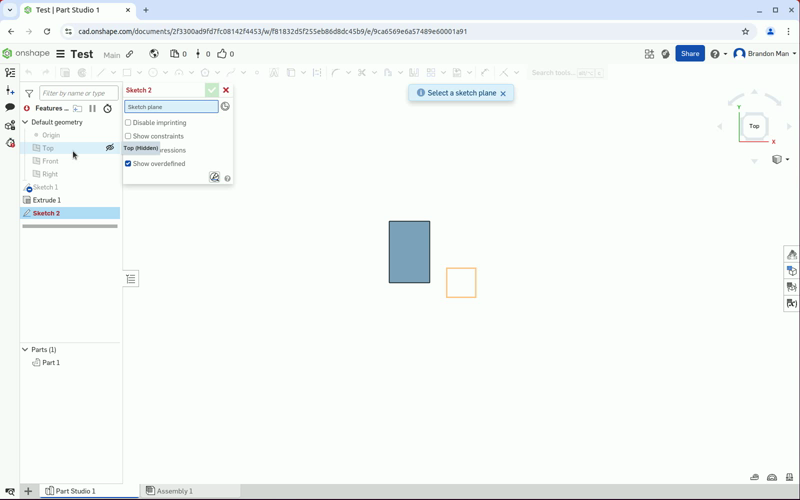
click(73, 150)
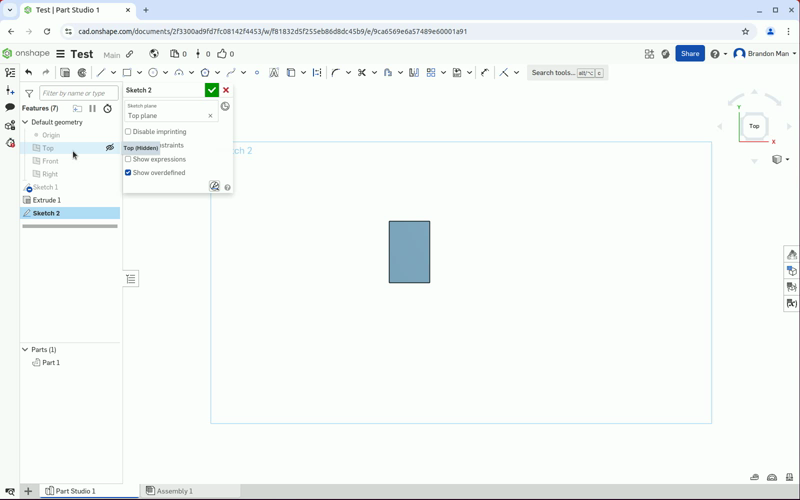
mouse_move(73, 352)
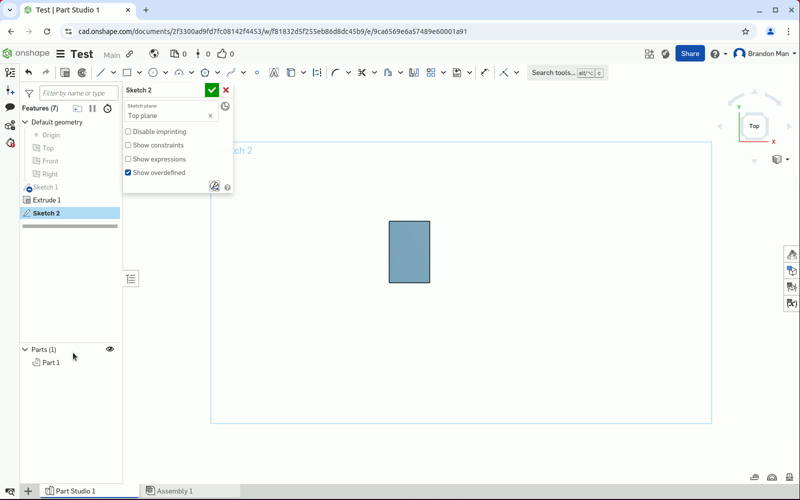
key(y)
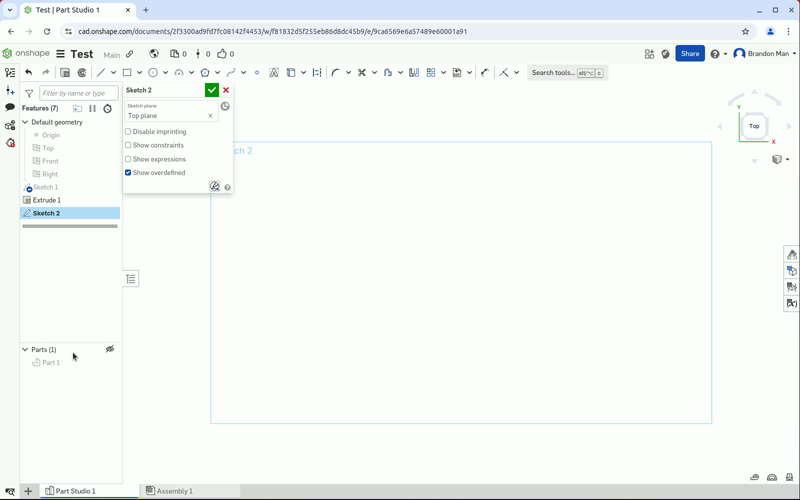
key(l)
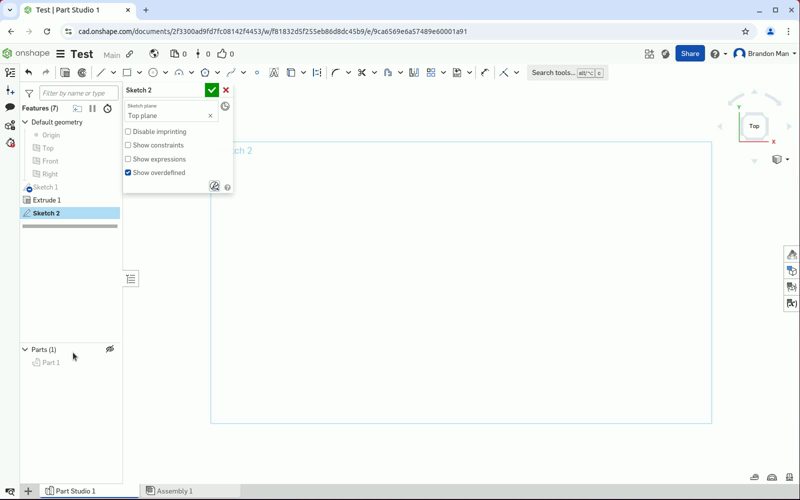
key_down(shift)
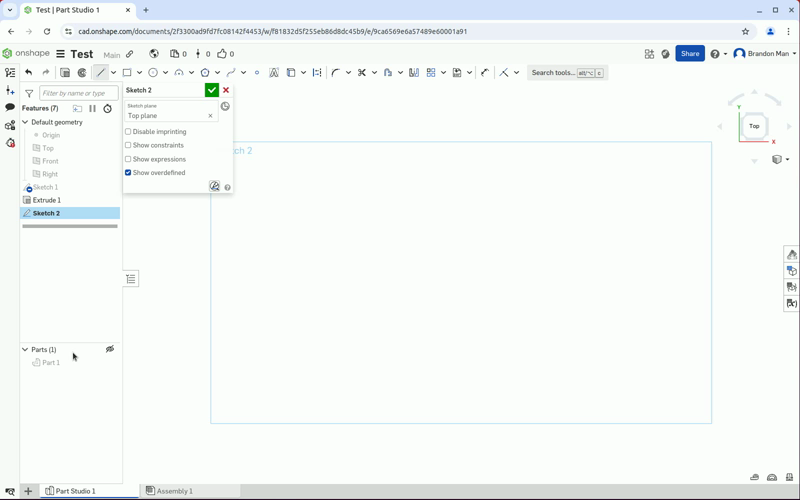
mouse_move(460, 282)
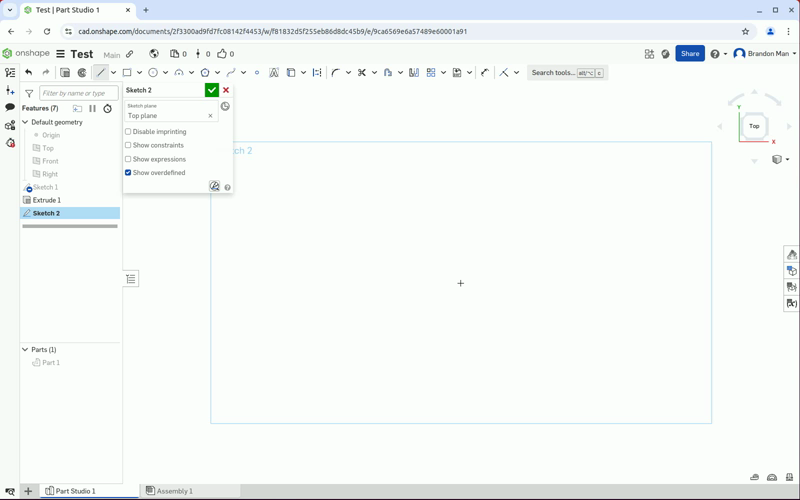
click(460, 282)
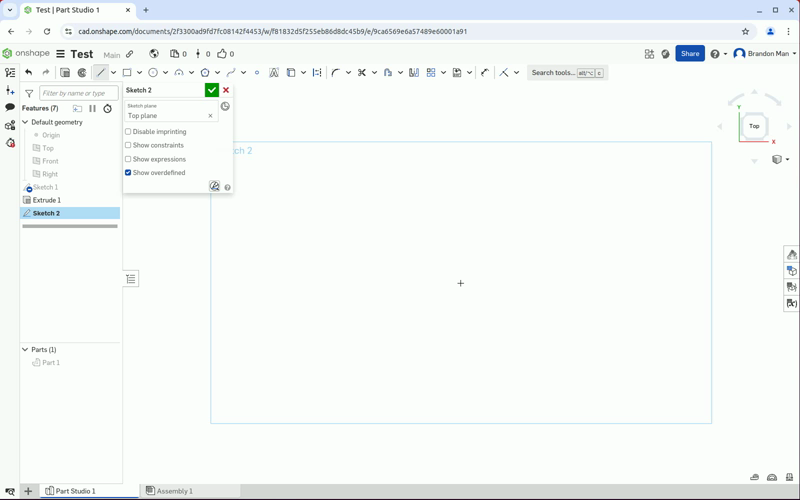
key_up(shift)
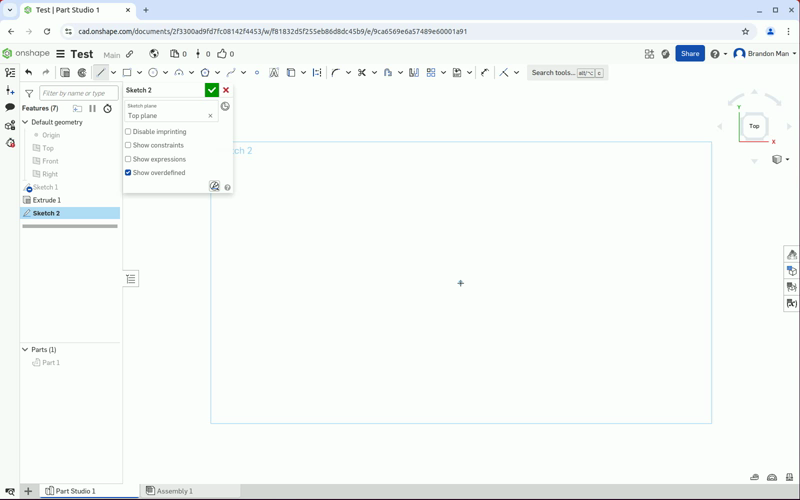
key_down(shift)
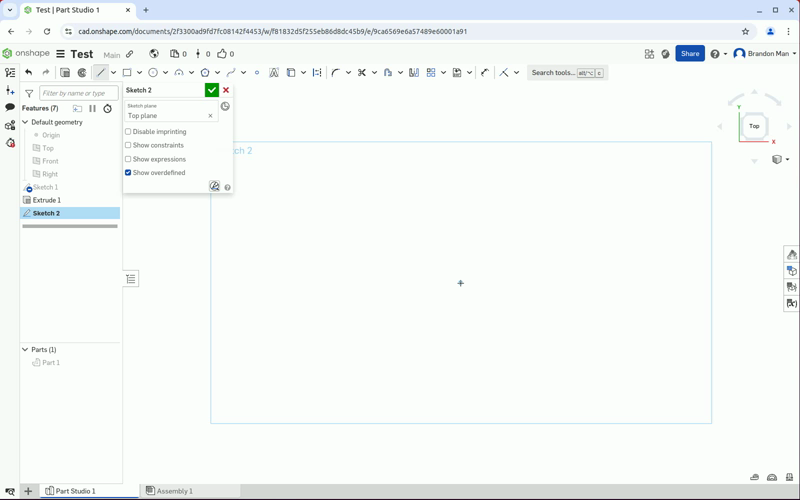
mouse_move(490, 282)
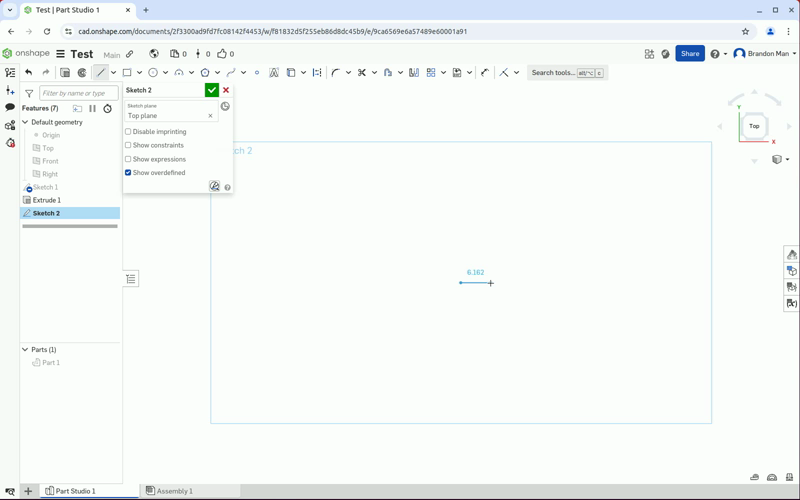
mouse_move(502, 282)
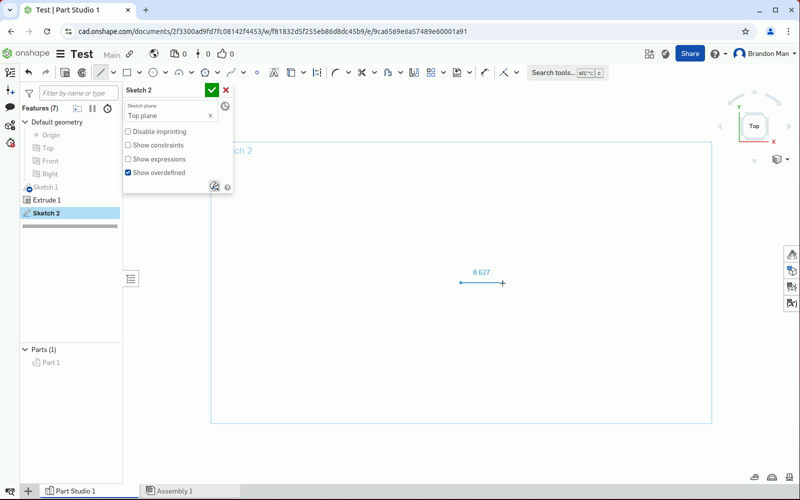
click(502, 282)
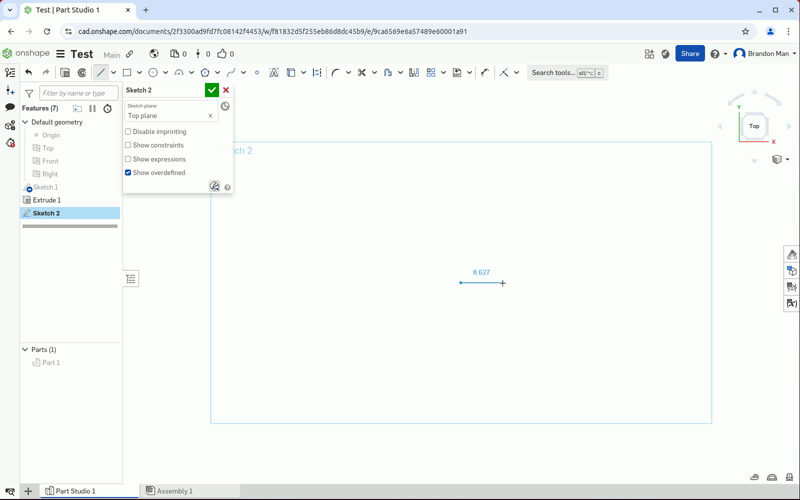
key_up(shift)
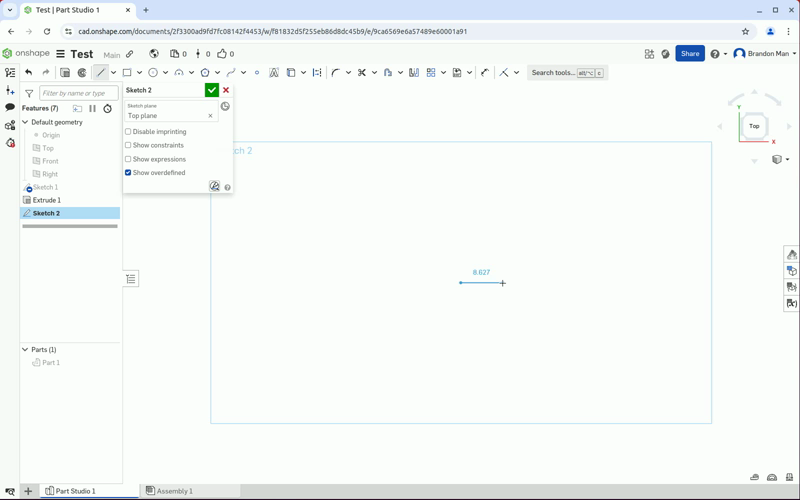
key_down(shift)
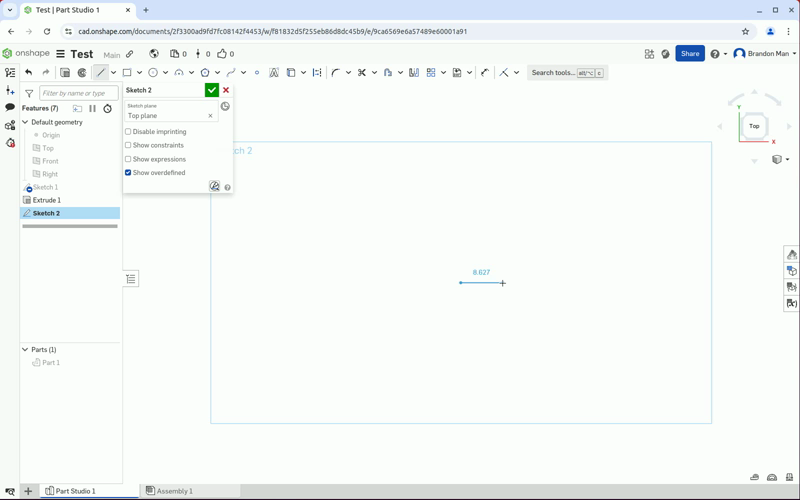
mouse_move(532, 282)
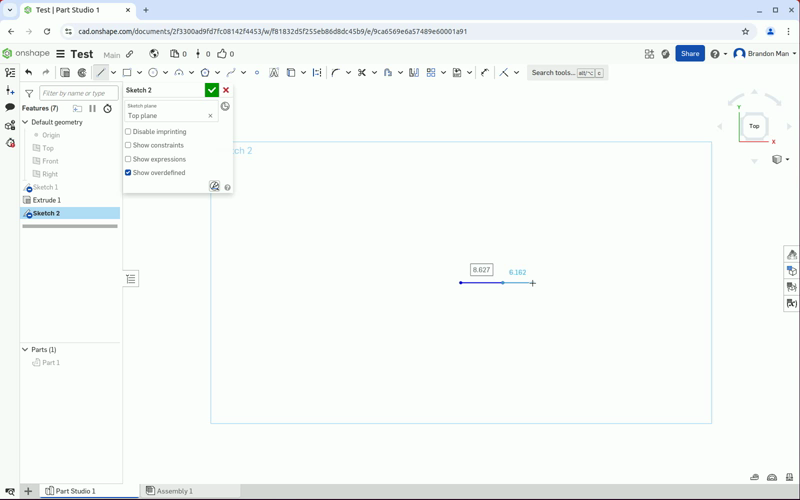
mouse_move(502, 241)
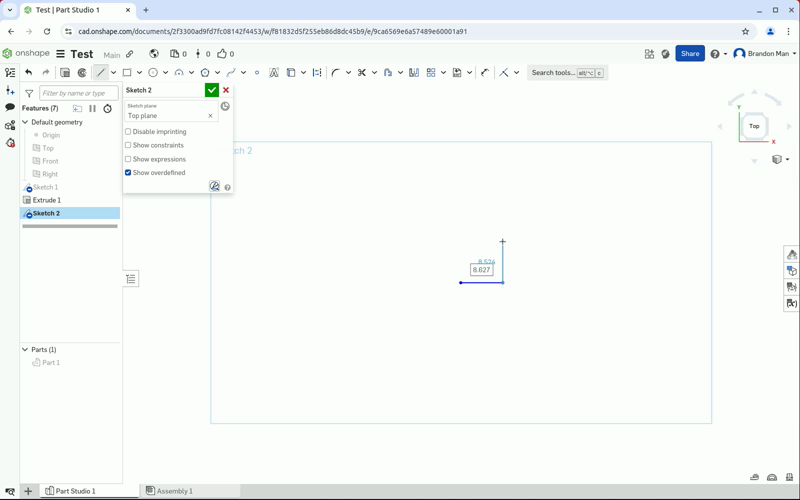
click(502, 241)
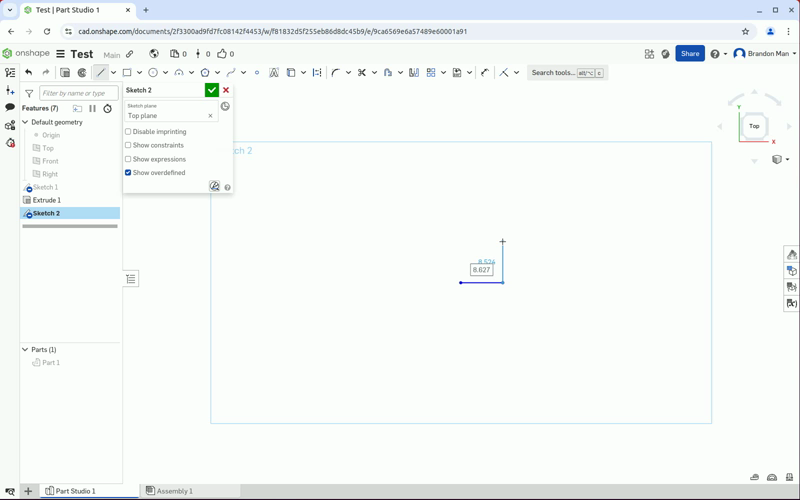
key_up(shift)
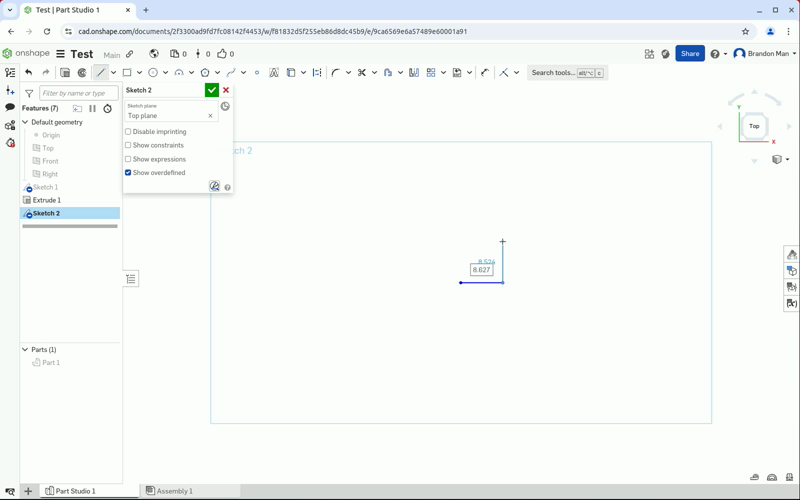
key_down(shift)
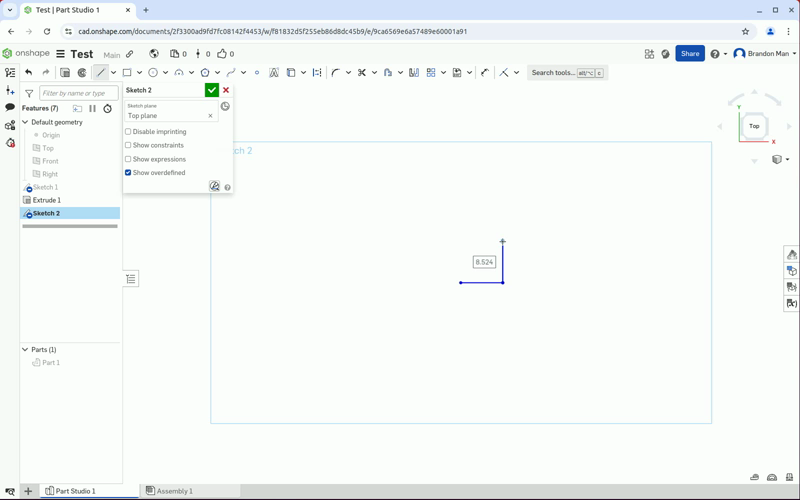
mouse_move(532, 241)
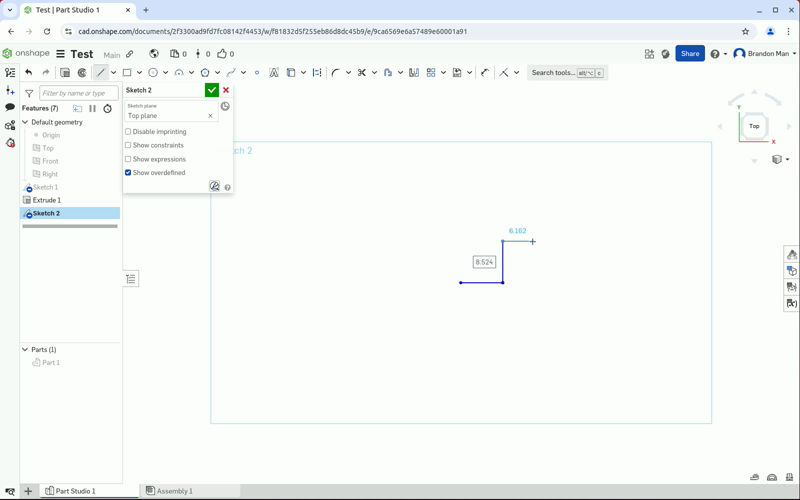
mouse_move(460, 241)
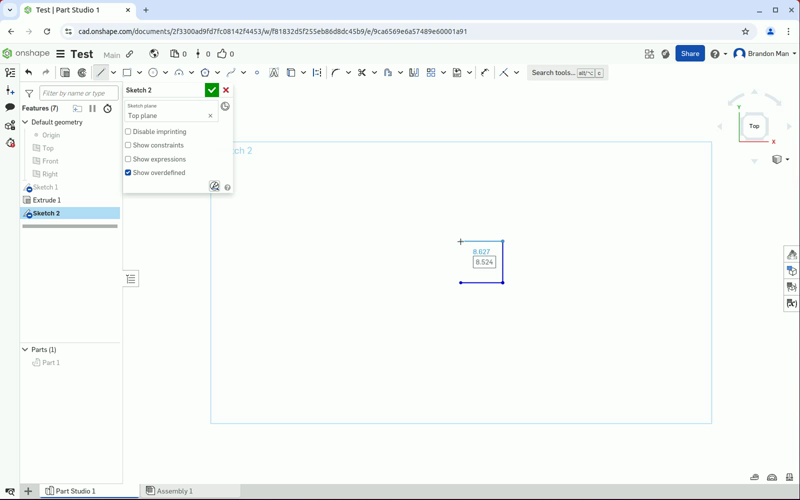
click(460, 241)
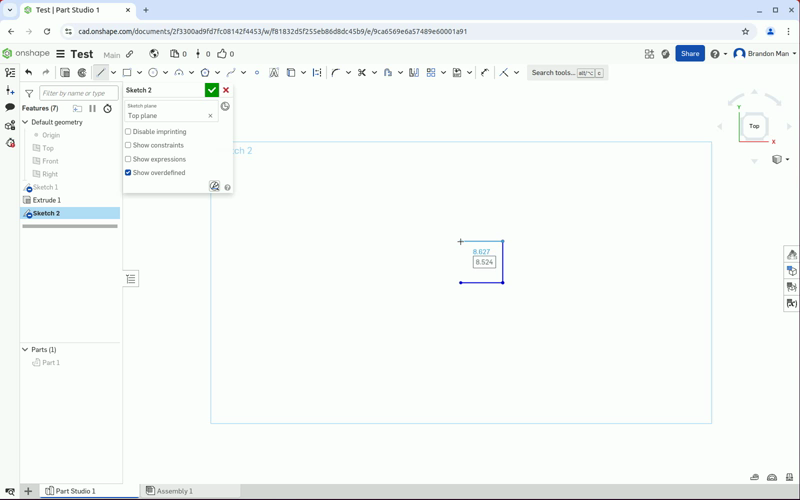
key_up(shift)
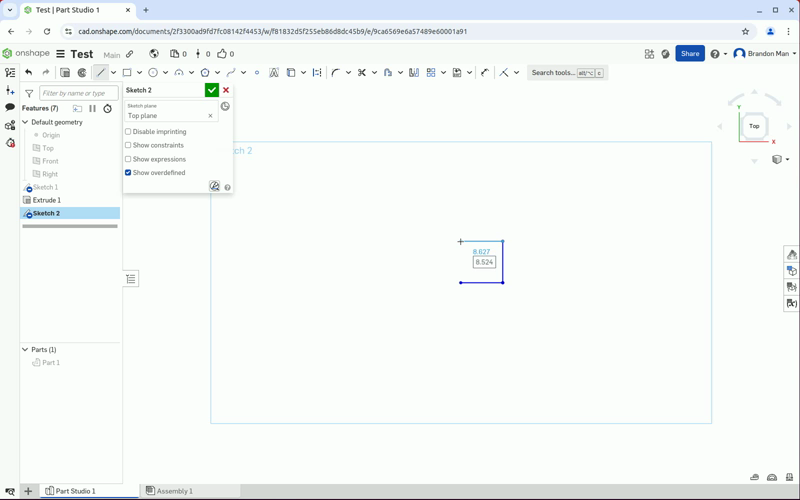
mouse_move(490, 241)
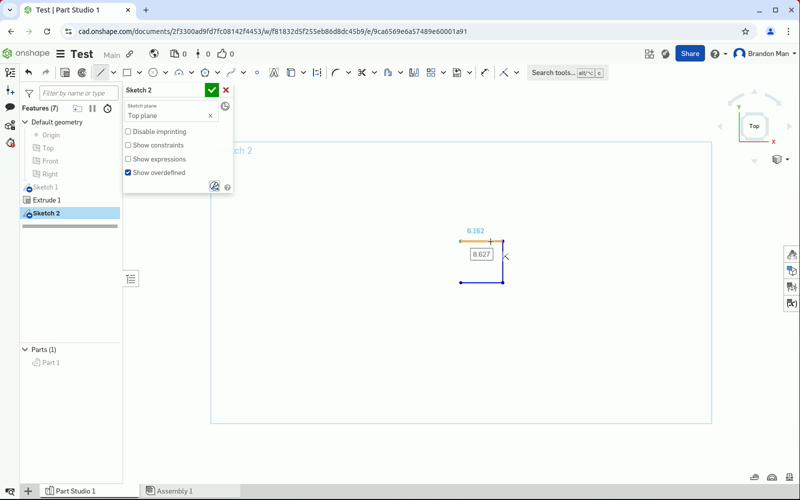
key_down(shift)
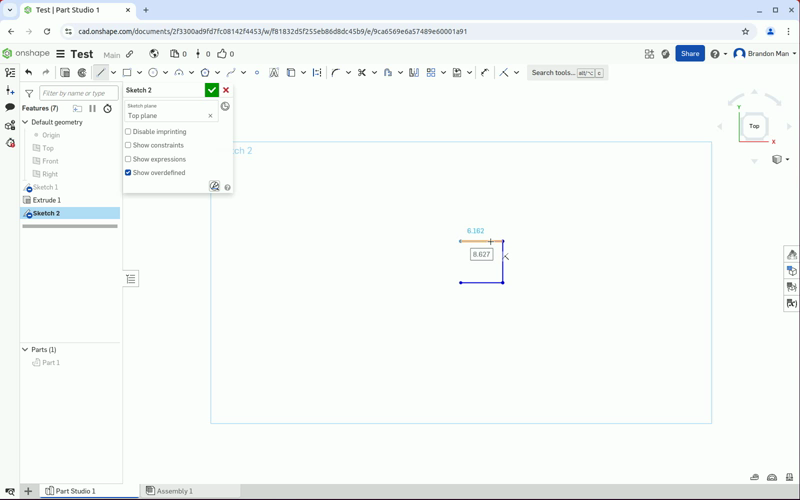
mouse_move(460, 282)
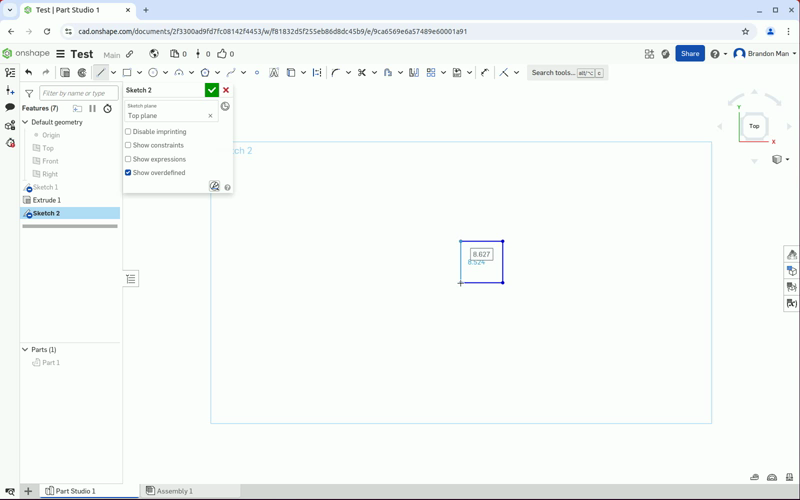
key_up(shift)
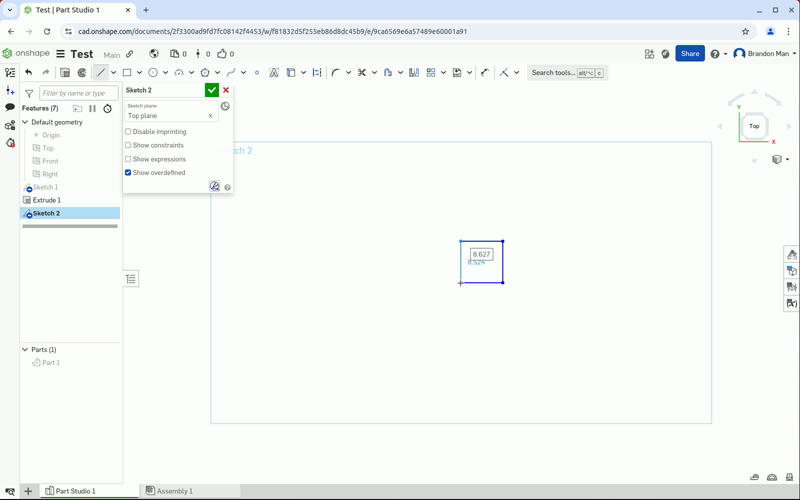
click(460, 282)
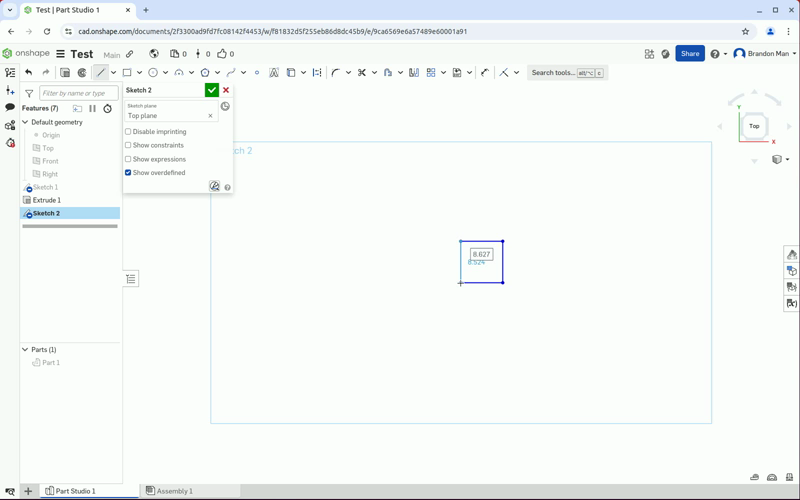
key(esc)
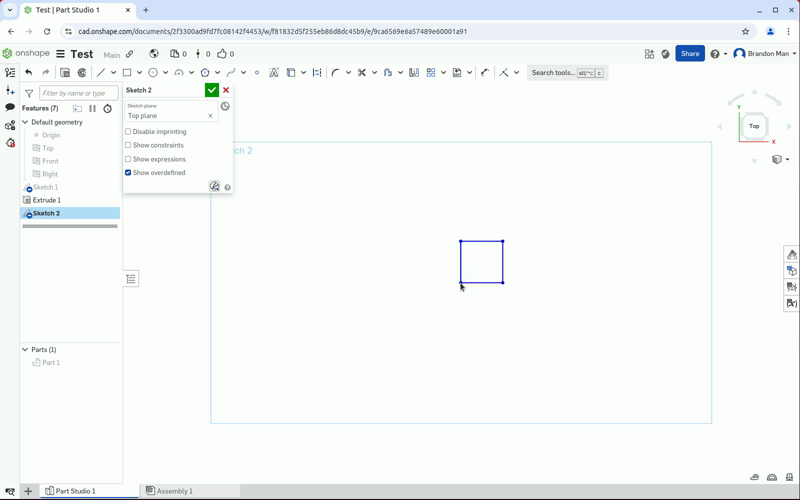
mouse_move(485, 271)
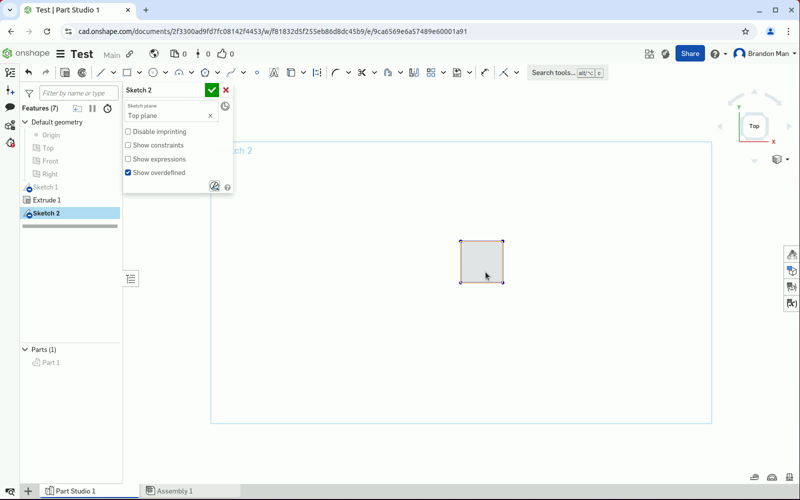
scroll(6)
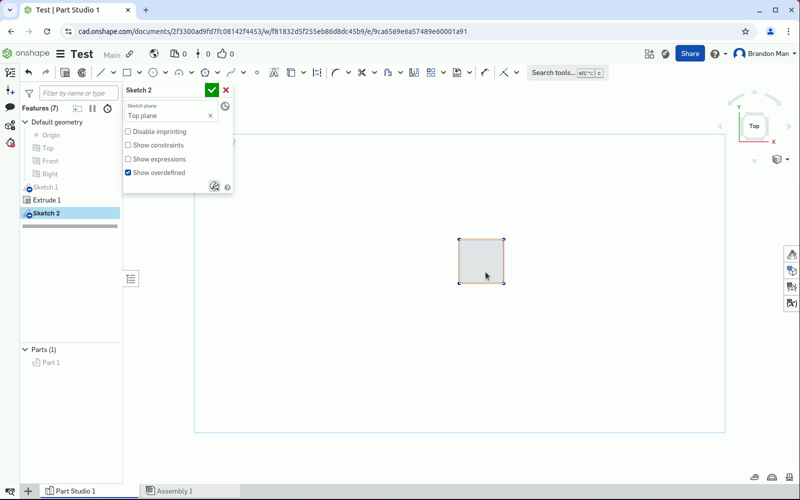
scroll(6)
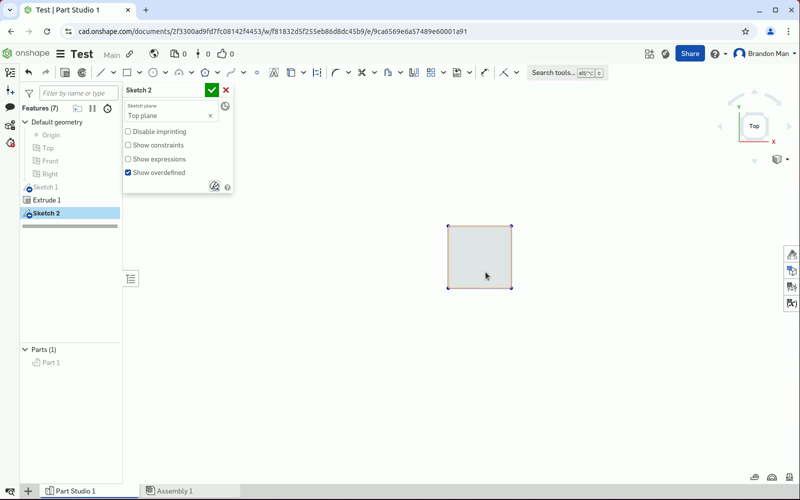
scroll(6)
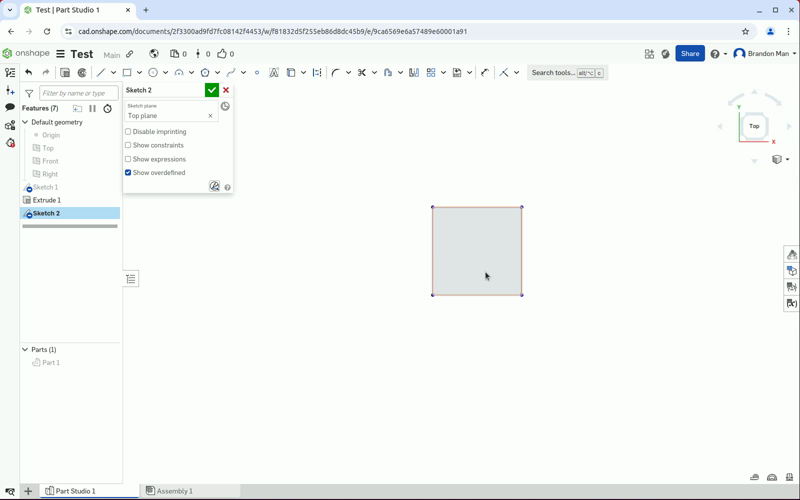
scroll(6)
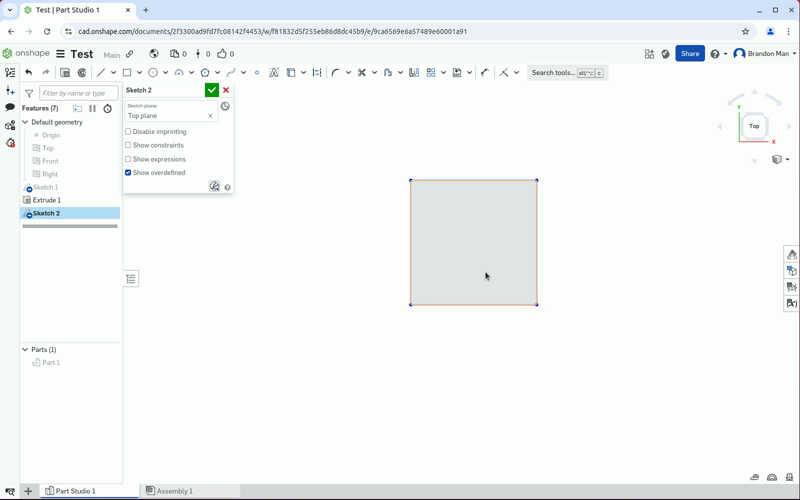
scroll(6)
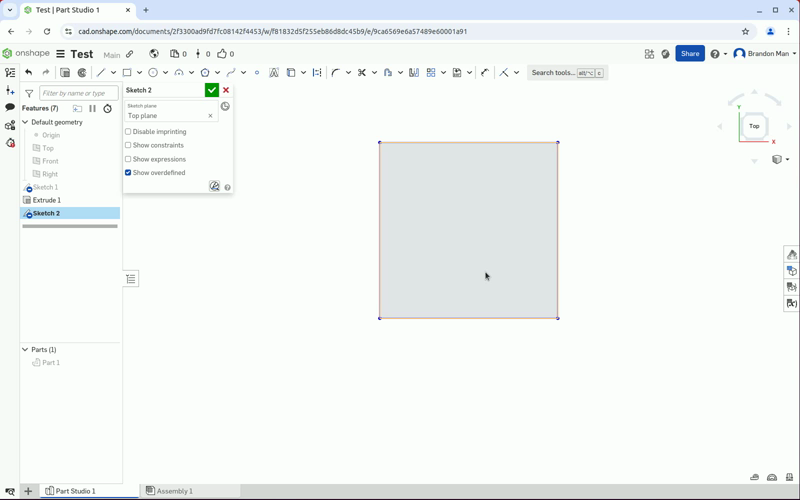
scroll(6)
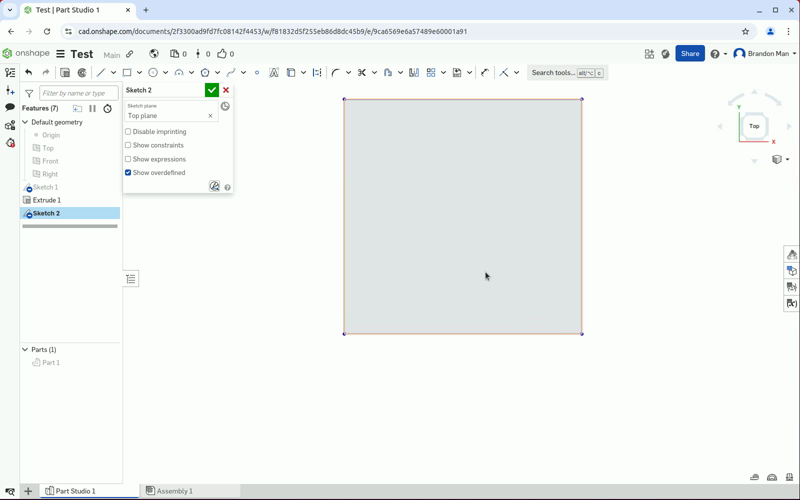
scroll(6)
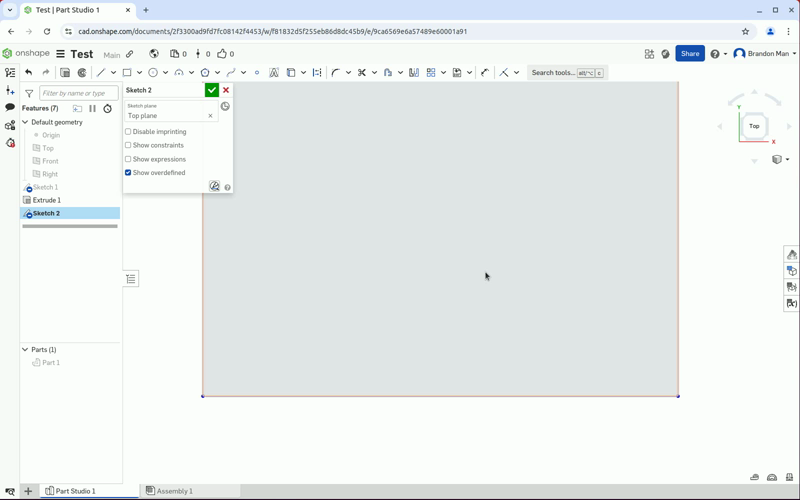
click(485, 271)
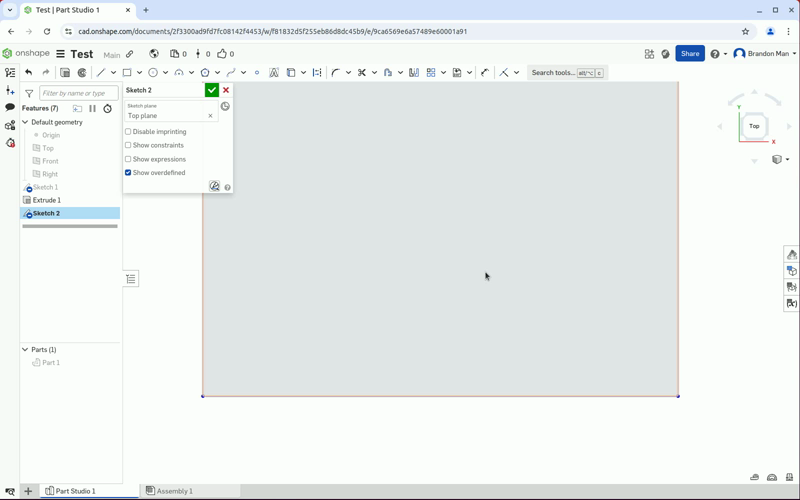
scroll(-6)
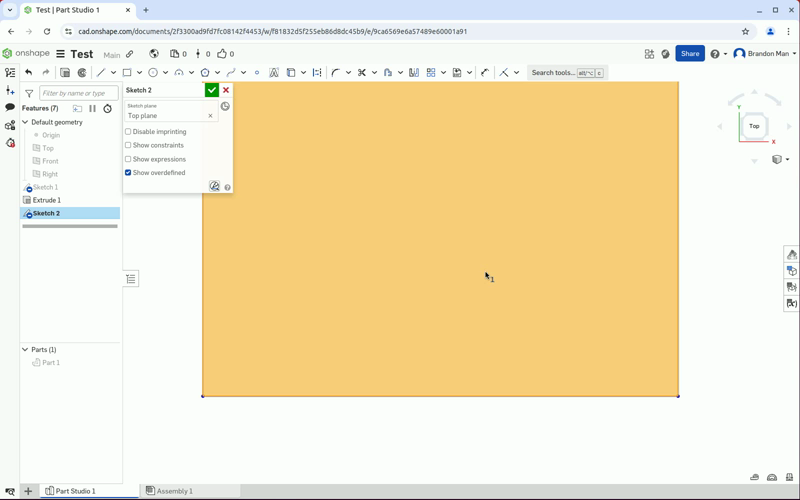
scroll(-6)
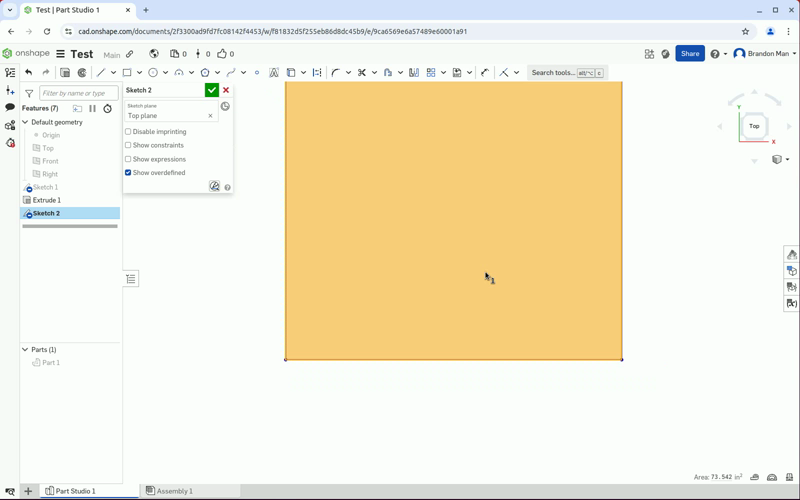
scroll(-6)
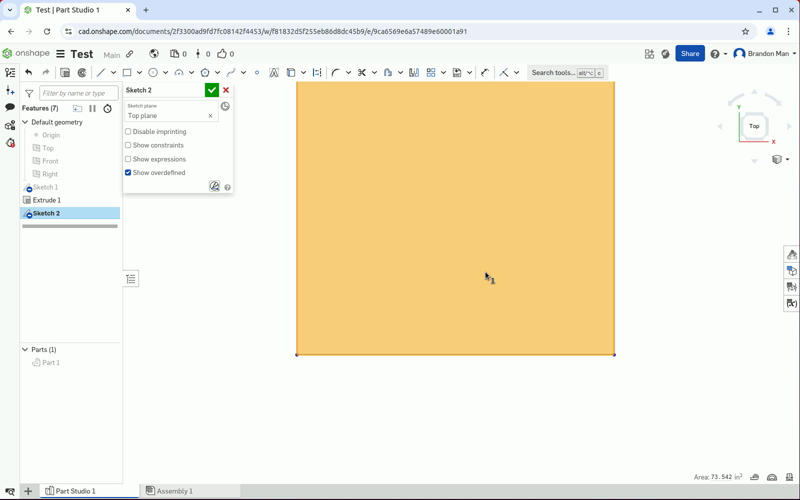
scroll(-6)
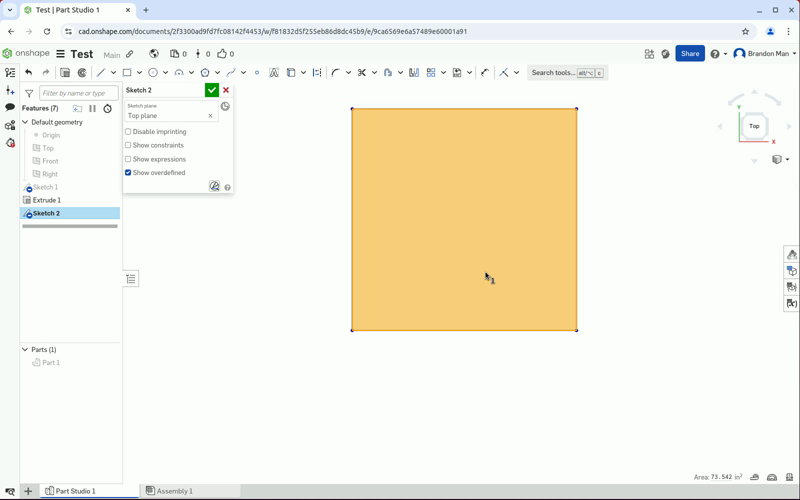
scroll(-6)
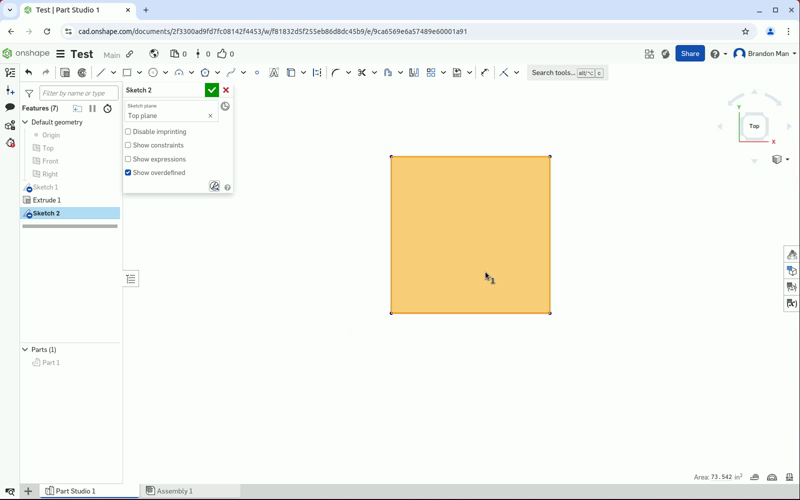
scroll(-6)
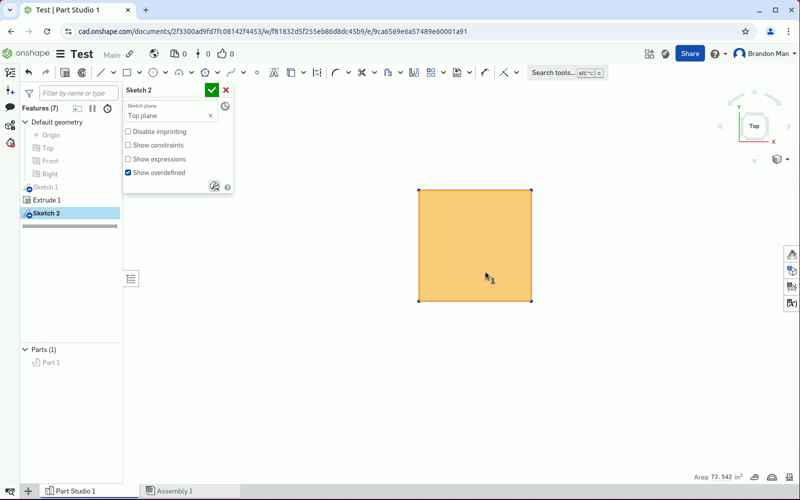
scroll(-6)
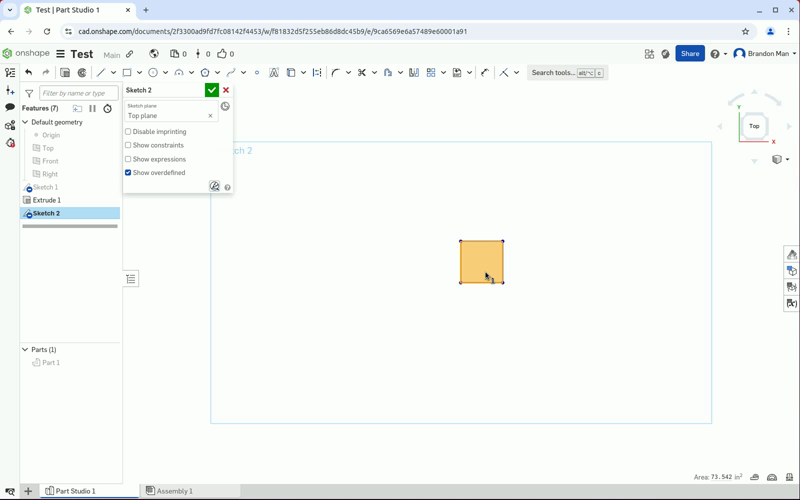
mouse_move(73, 352)
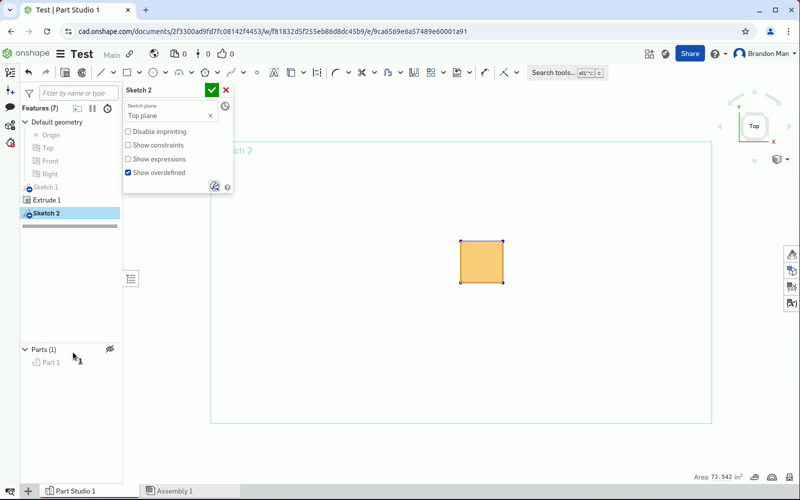
key(shift+y)
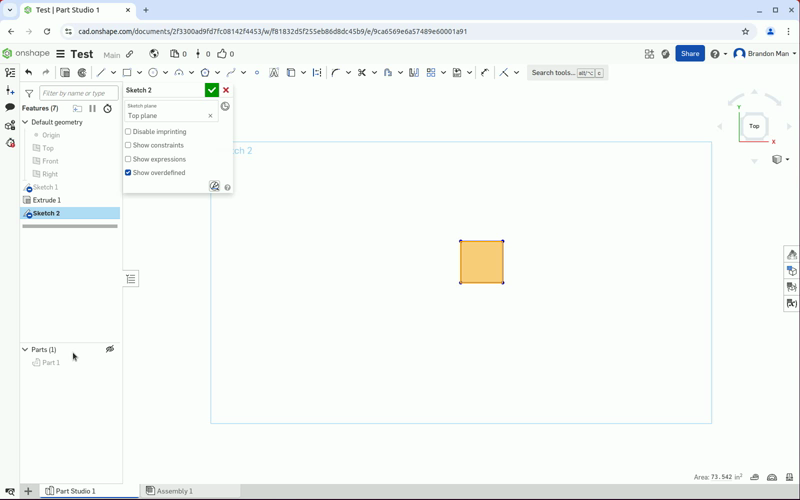
key(shift+e)
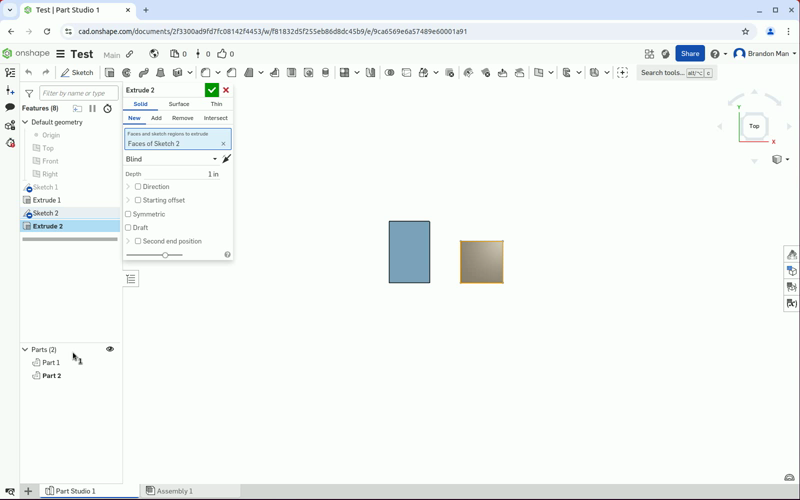
mouse_move(143, 106)
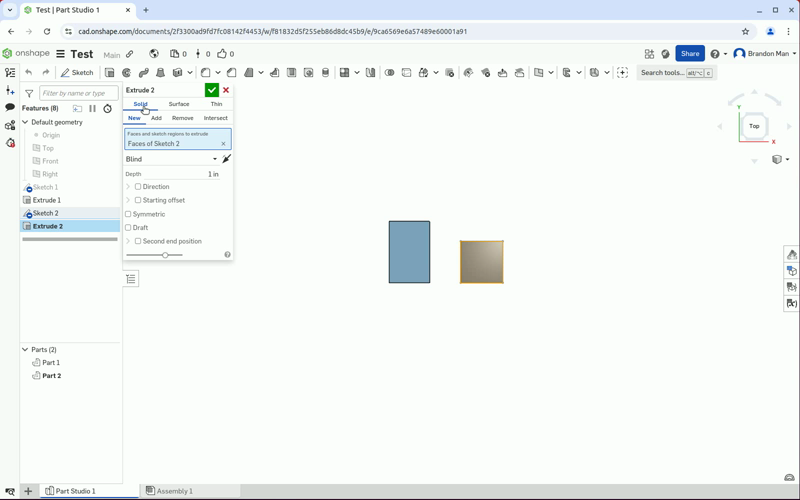
click(143, 106)
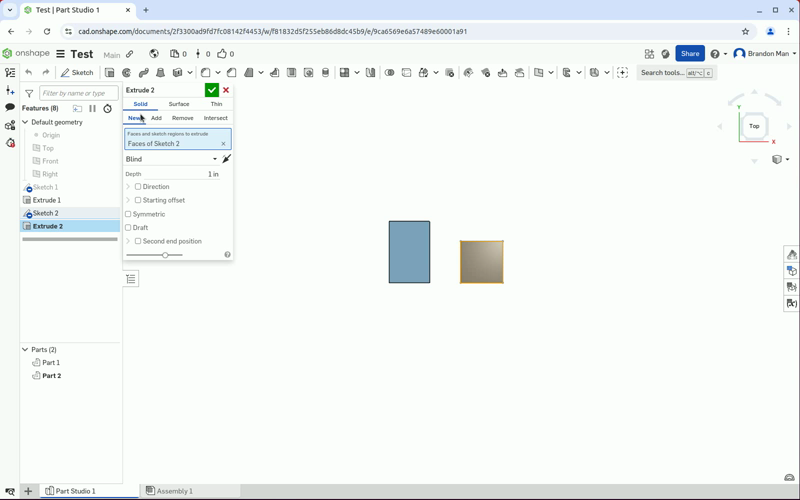
mouse_move(137, 120)
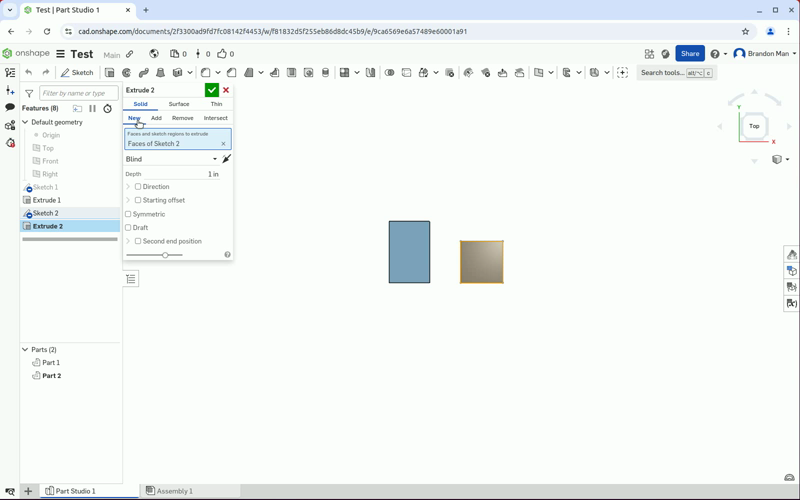
click(137, 120)
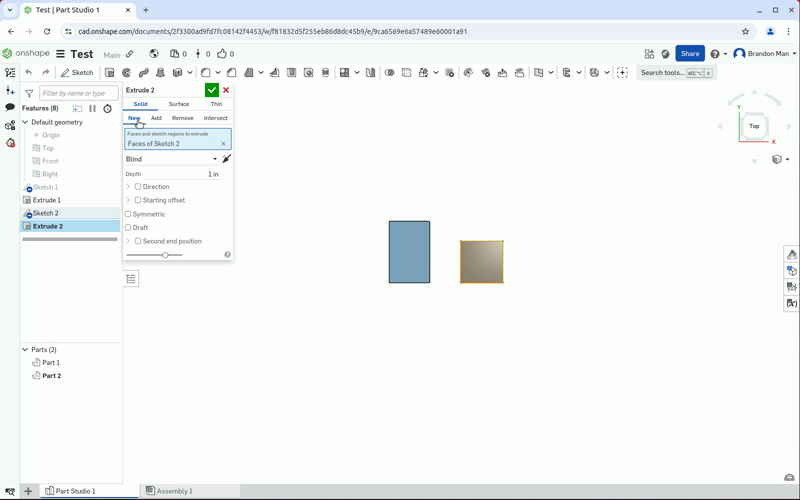
key(tab, 4)
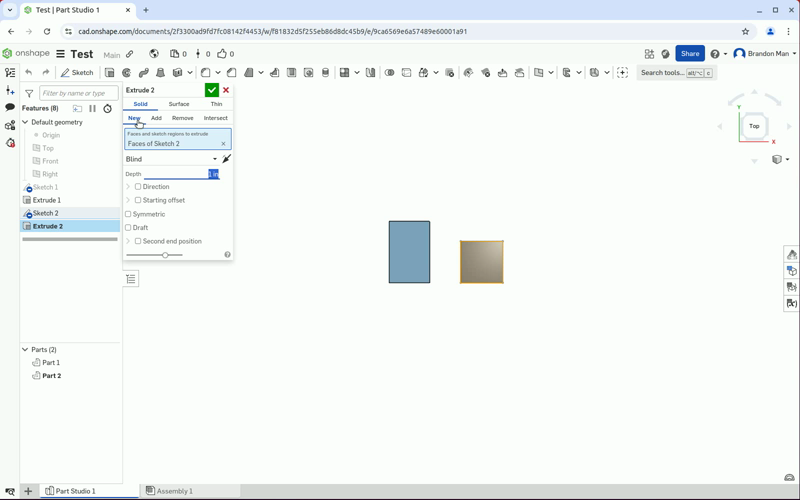
text(2.166)
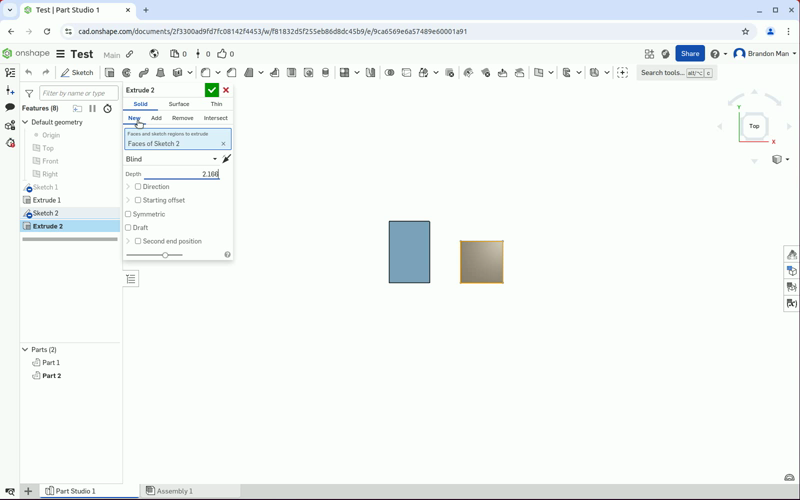
key(enter)
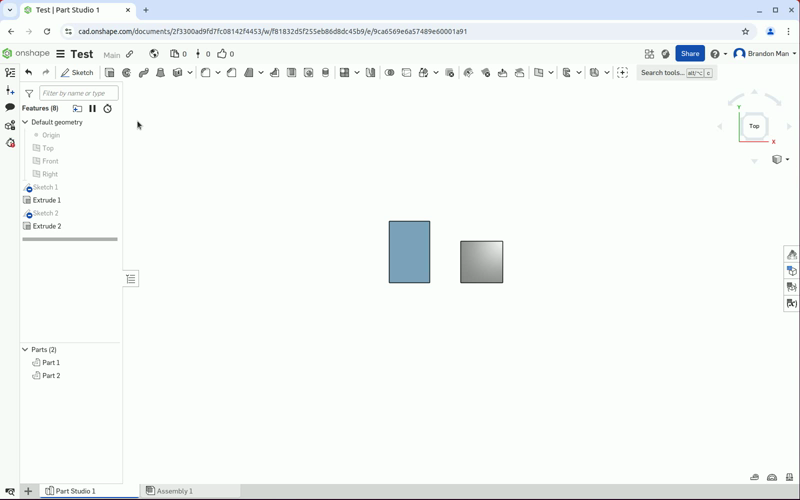
key(shift+h)
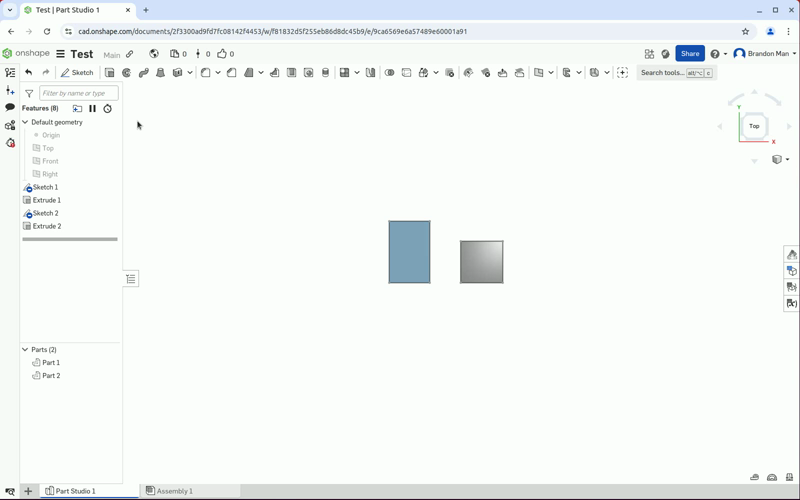
key(shift+h)
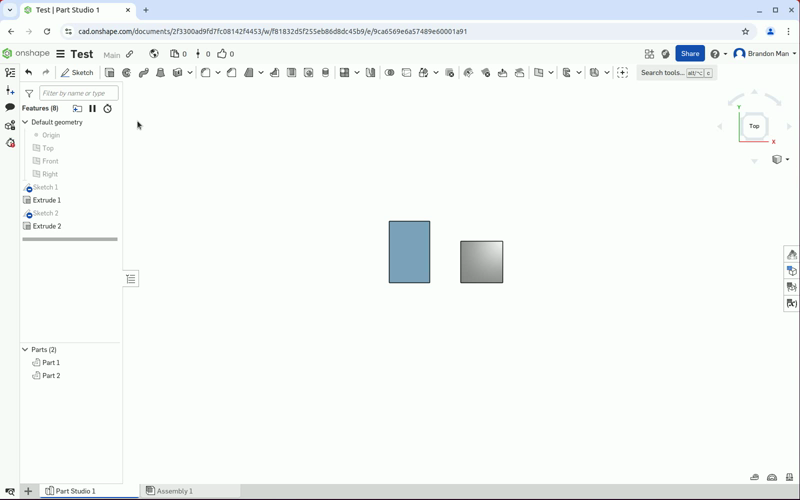
mouse_move(73, 189)
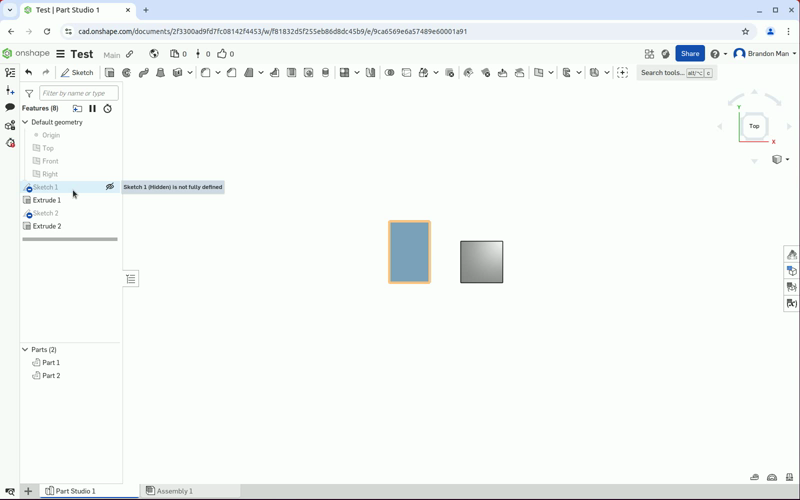
click(73, 189)
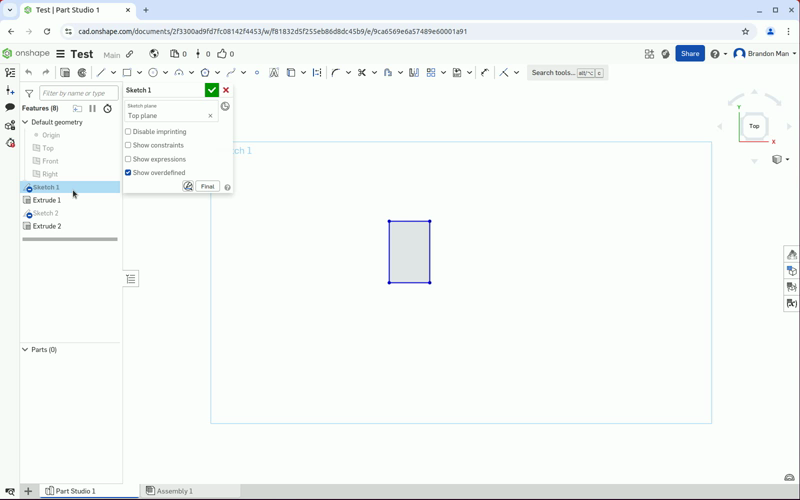
mouse_move(229, 92)
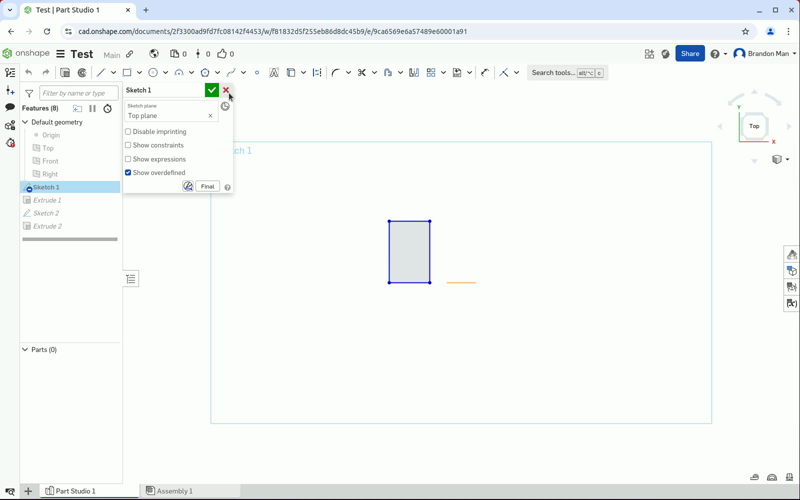
click(229, 92)
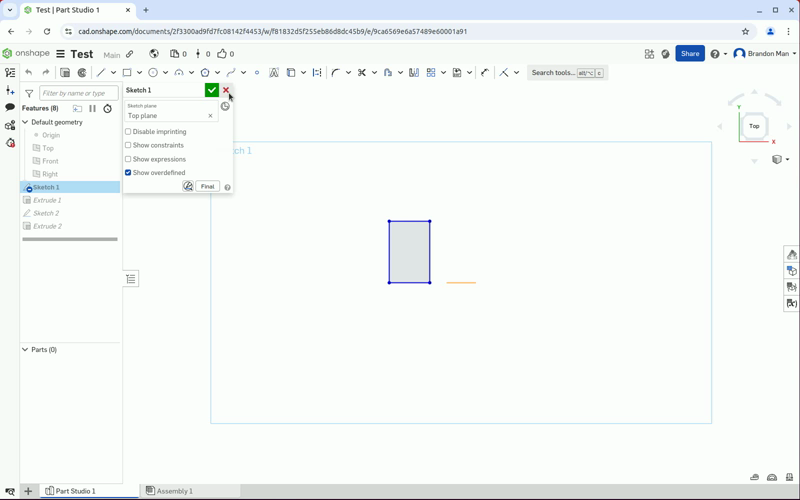
key(shift+s)
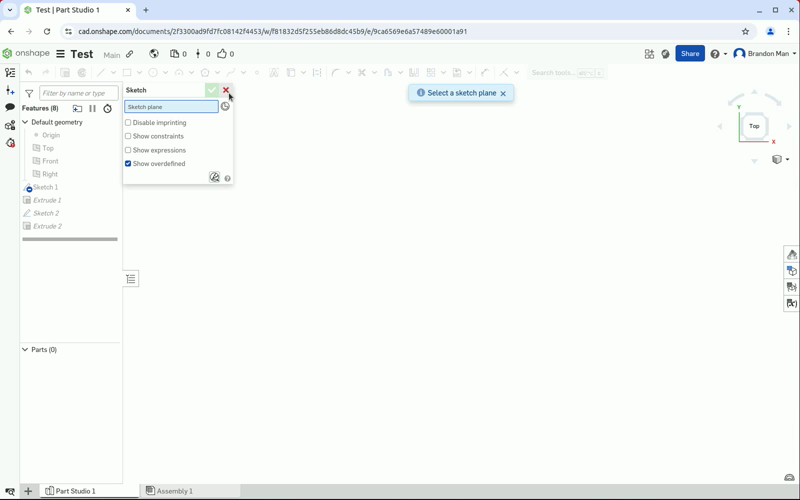
mouse_move(73, 150)
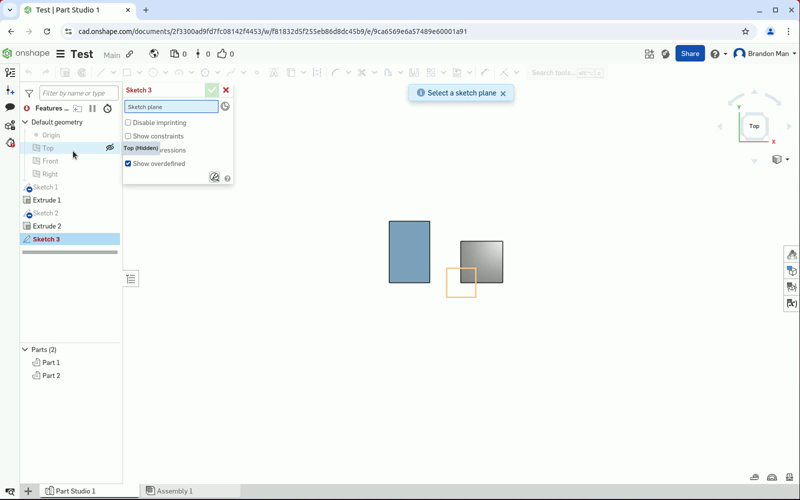
click(73, 150)
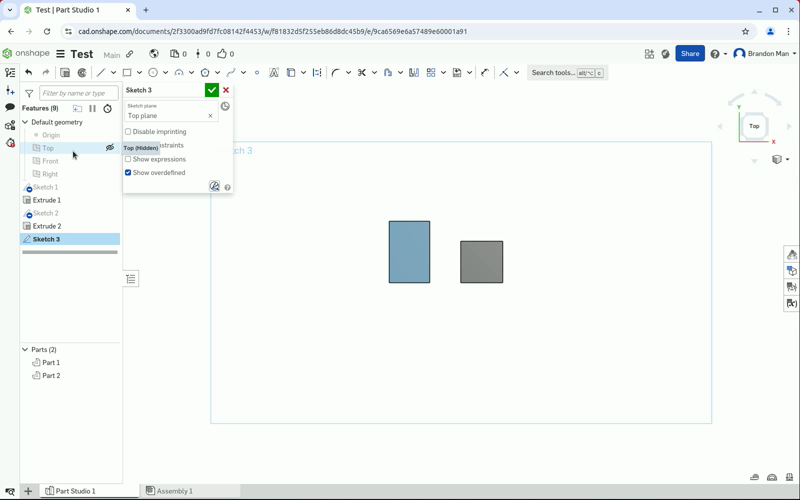
mouse_move(73, 352)
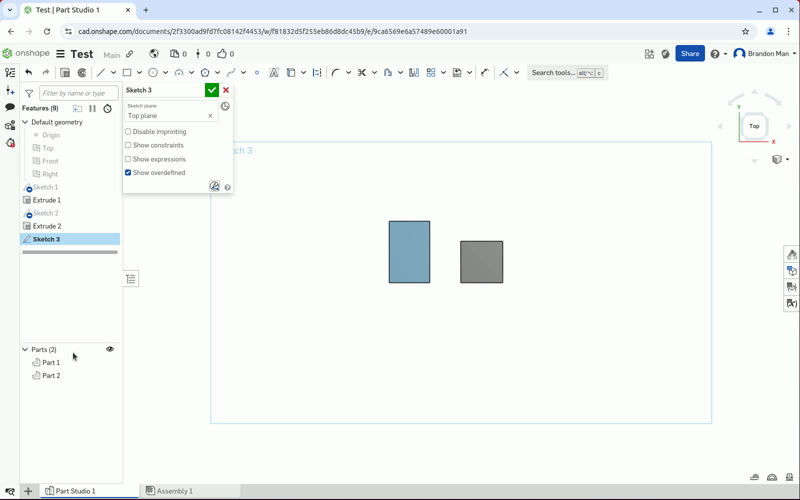
key(y)
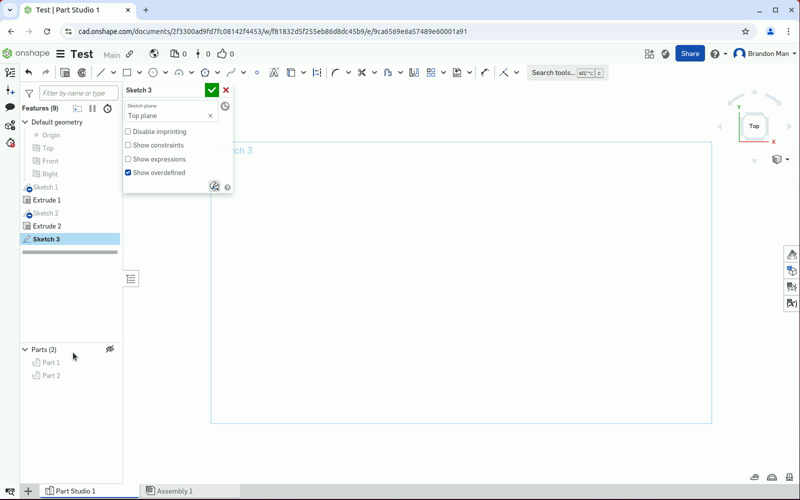
key(l)
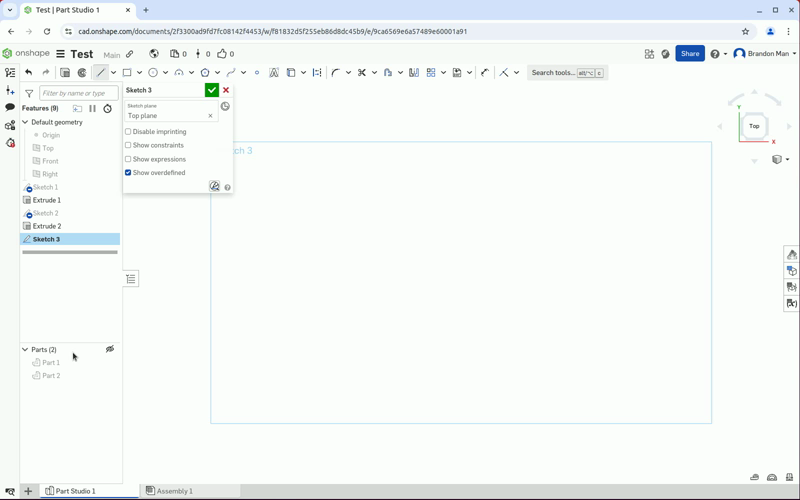
key_down(shift)
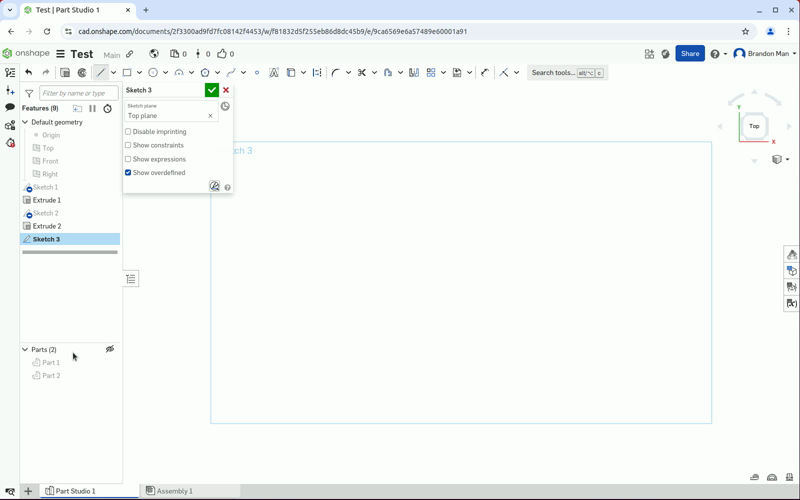
mouse_move(532, 282)
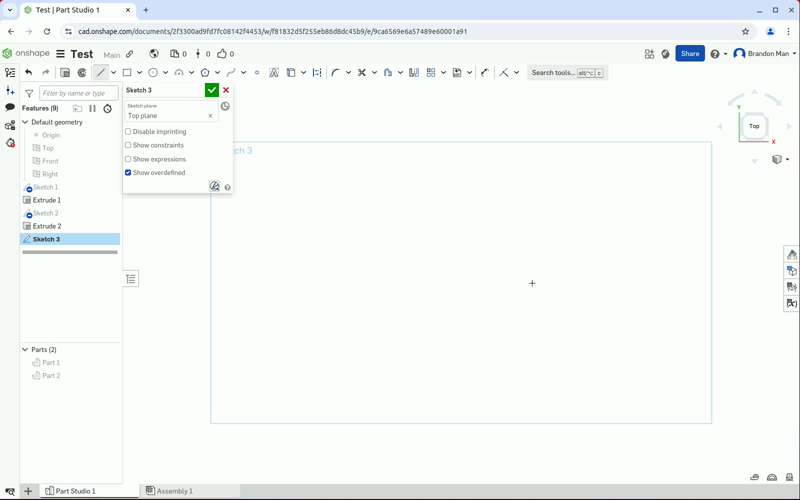
click(532, 282)
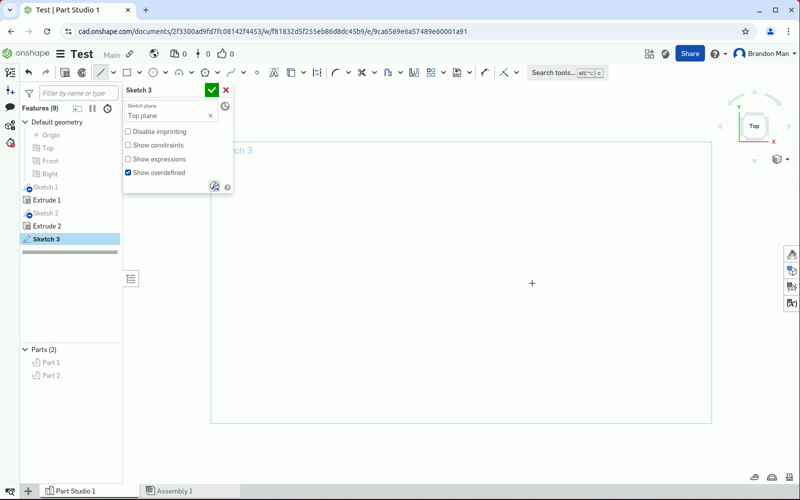
key_up(shift)
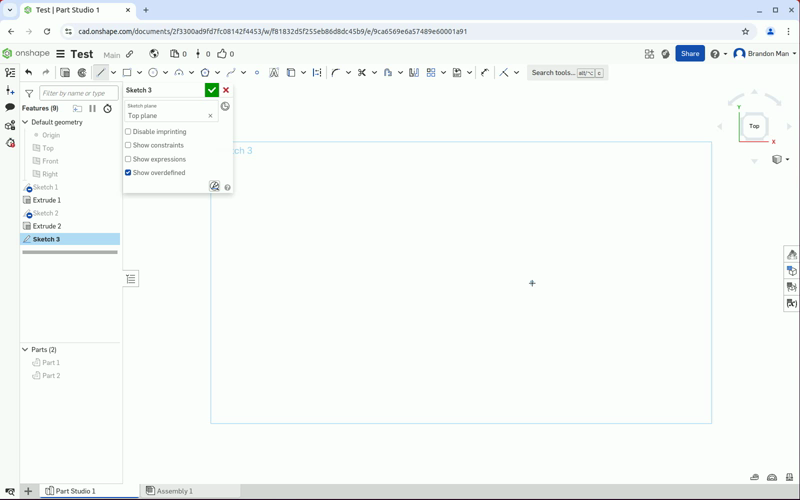
key_down(shift)
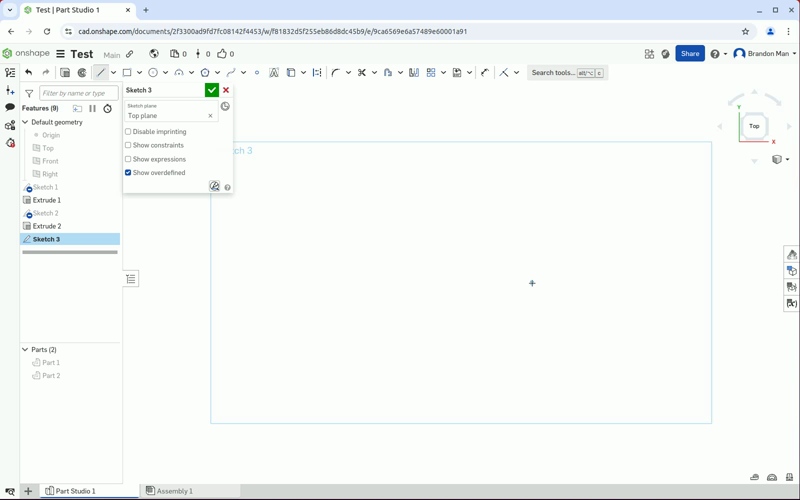
mouse_move(562, 282)
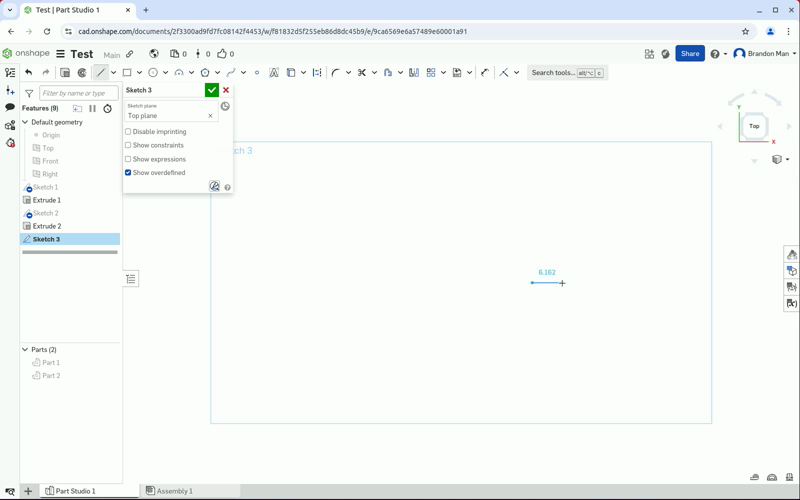
mouse_move(574, 282)
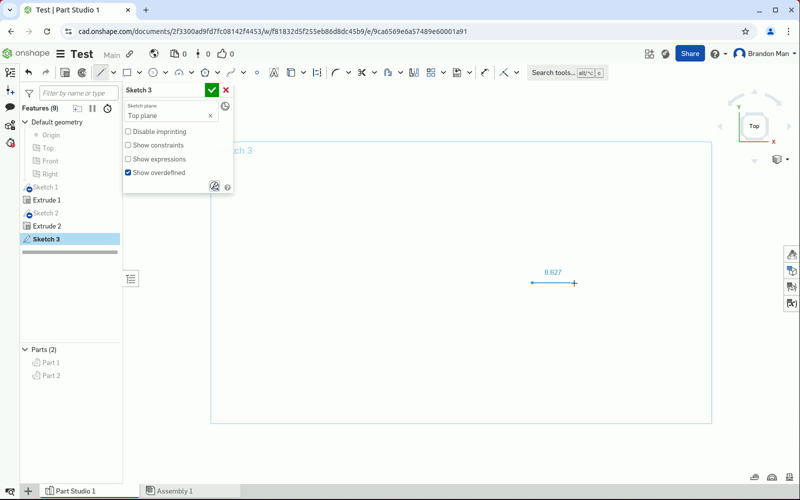
click(574, 282)
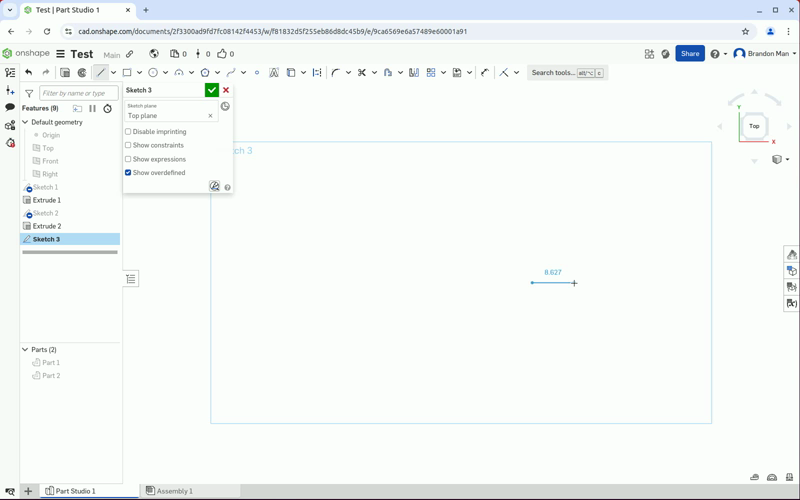
key_up(shift)
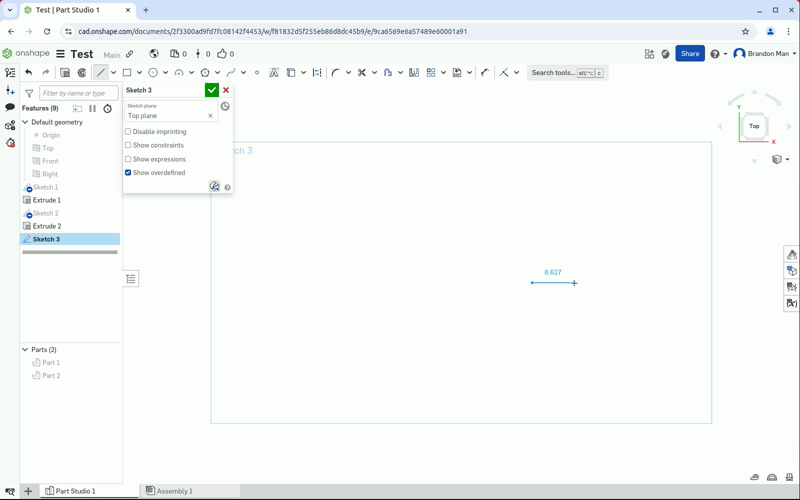
key_down(shift)
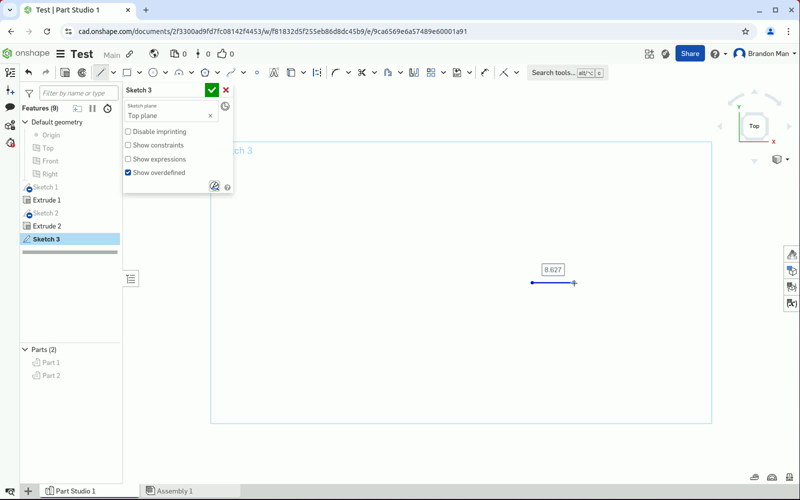
mouse_move(589, 282)
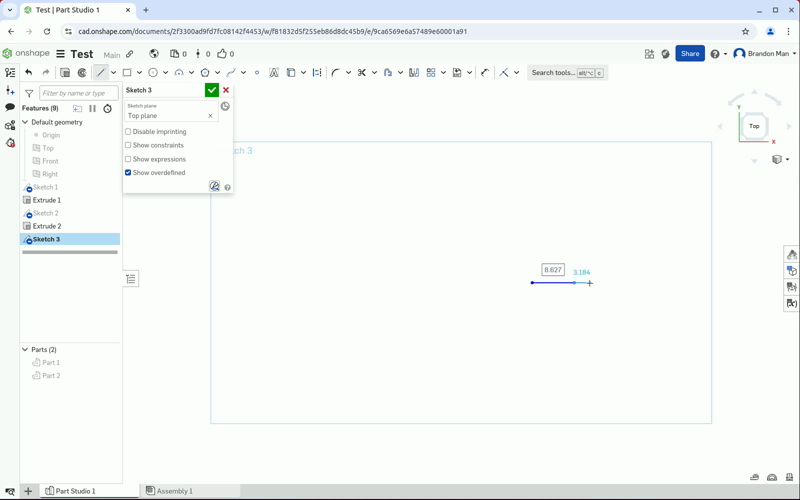
mouse_move(574, 261)
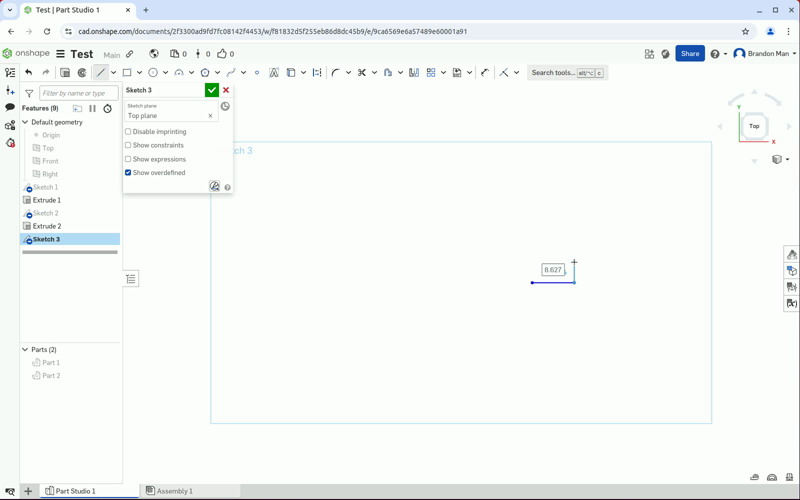
click(574, 261)
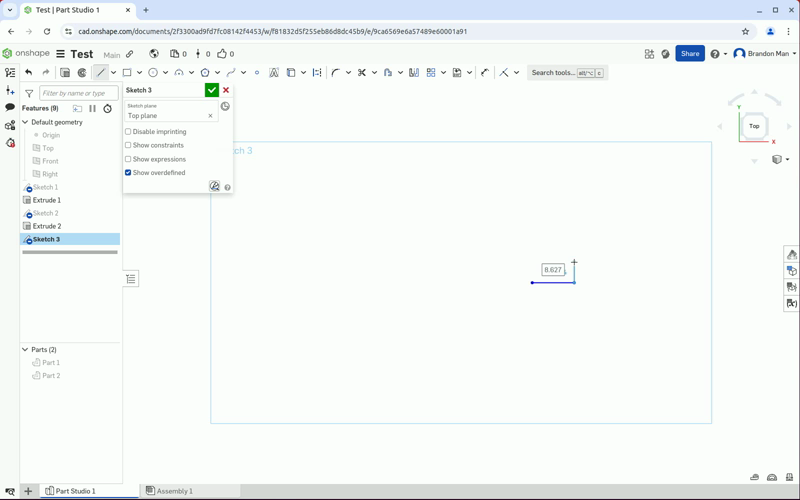
key_up(shift)
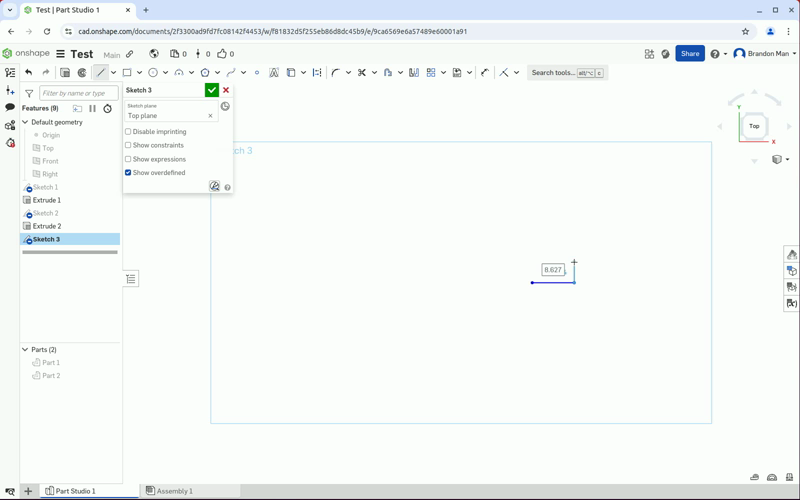
key_down(shift)
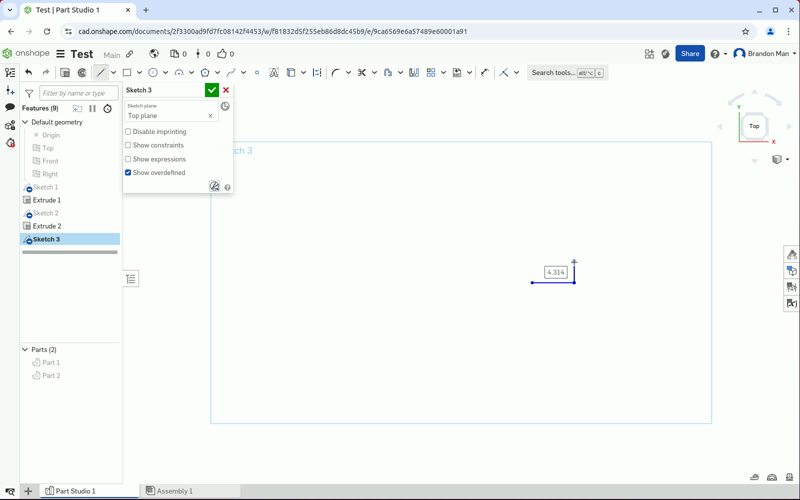
mouse_move(589, 261)
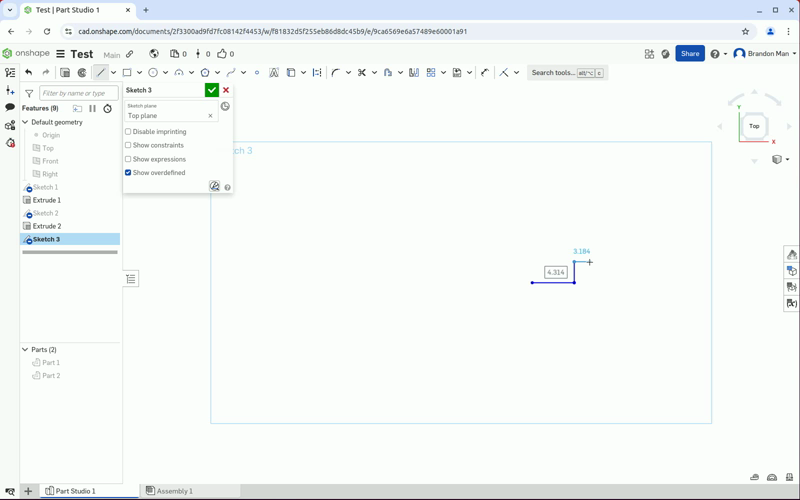
mouse_move(532, 261)
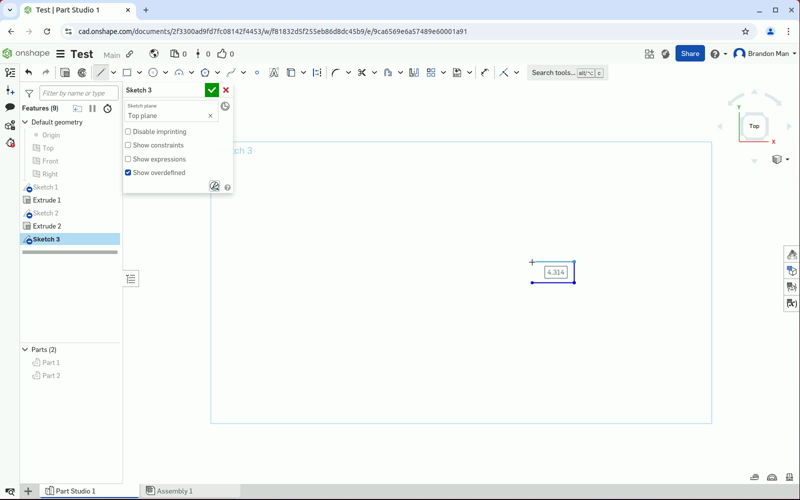
click(532, 261)
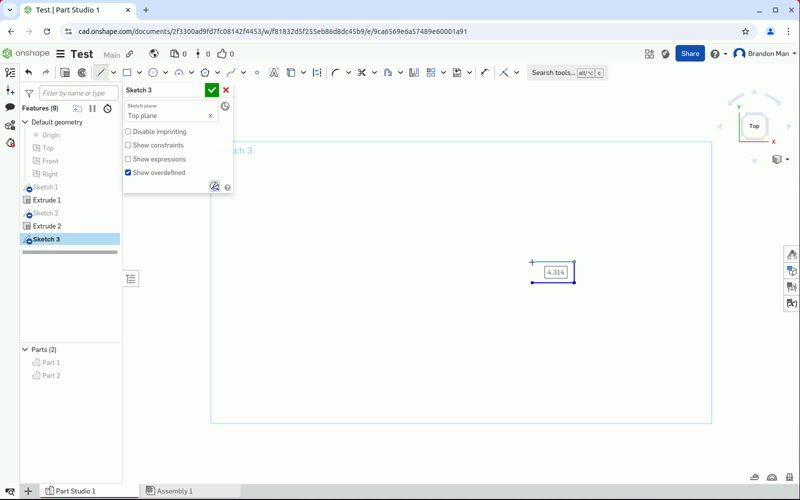
key_up(shift)
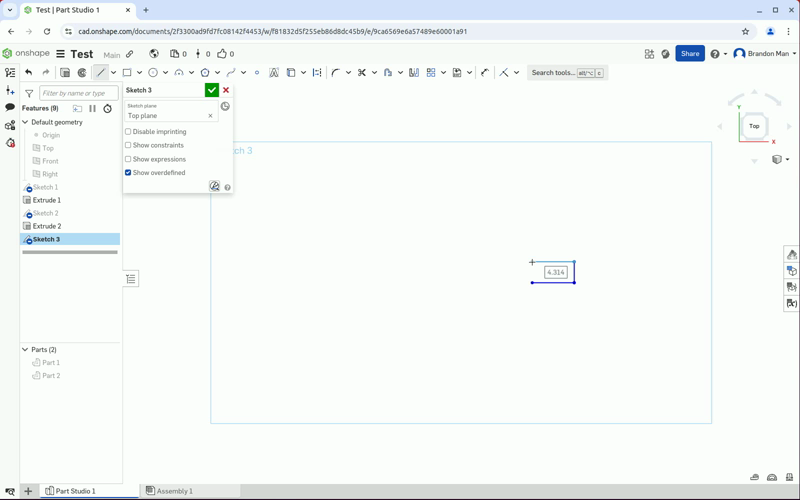
mouse_move(562, 261)
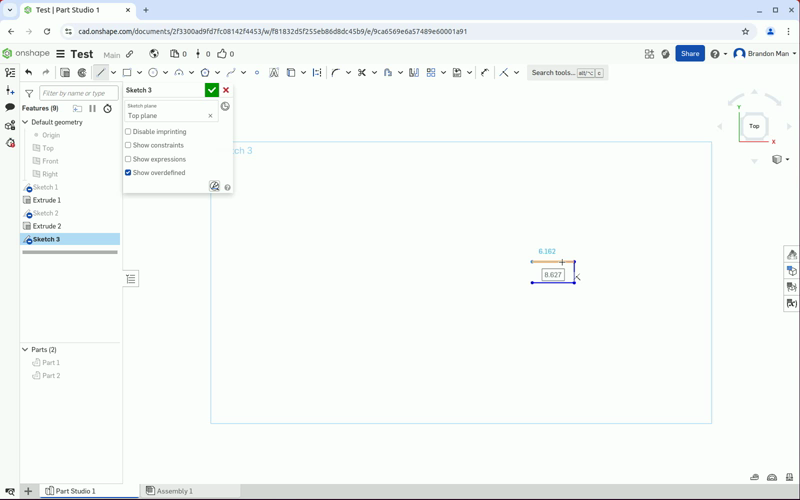
key_down(shift)
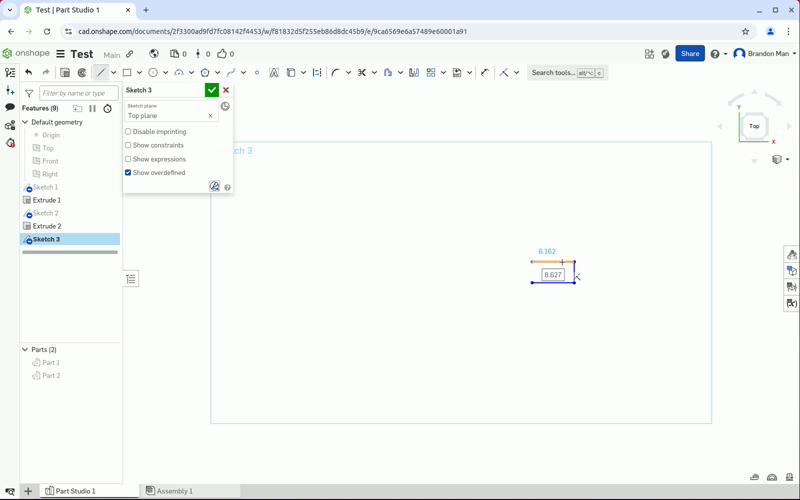
mouse_move(532, 282)
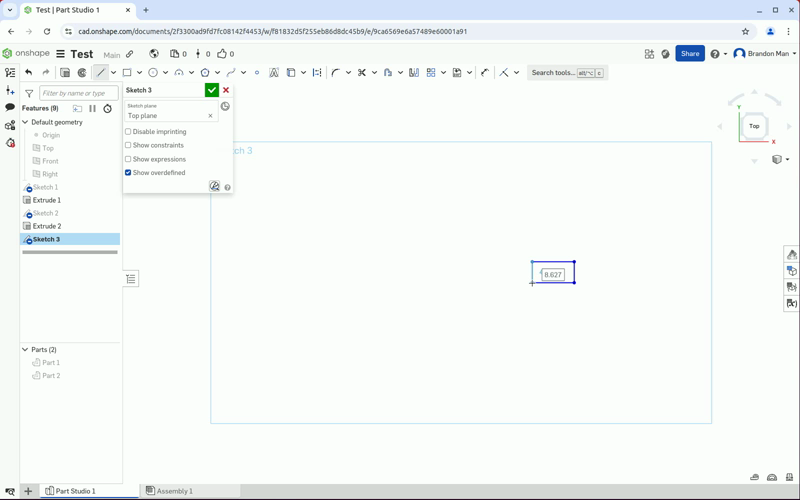
key_up(shift)
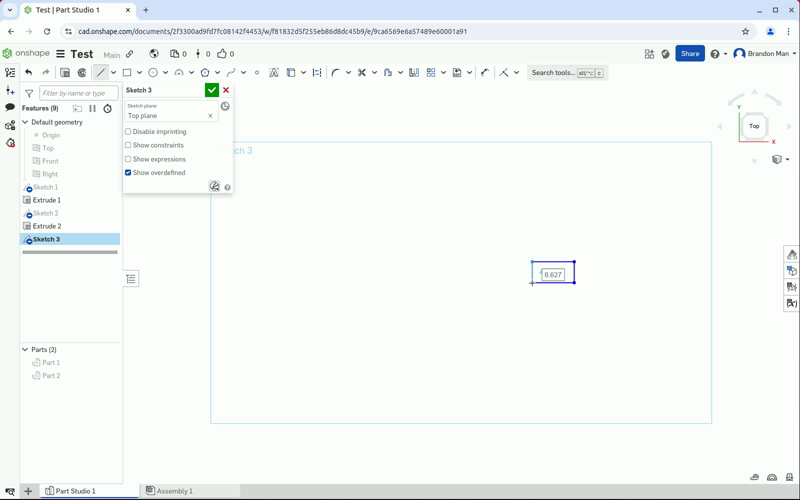
click(532, 282)
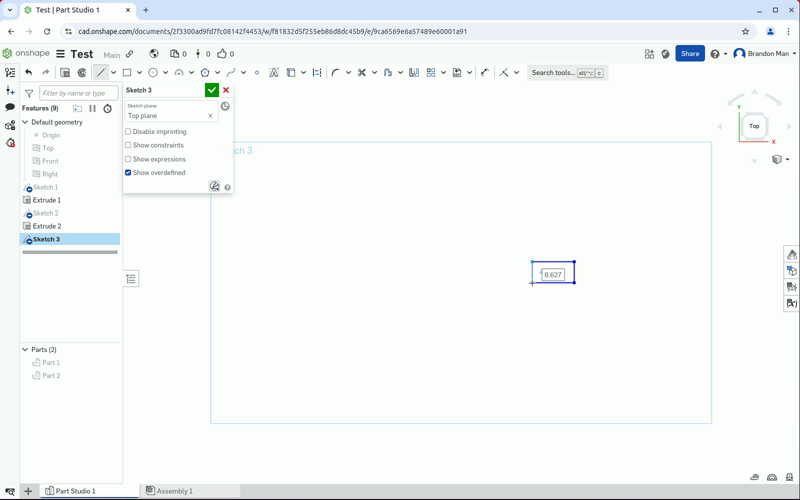
key(esc)
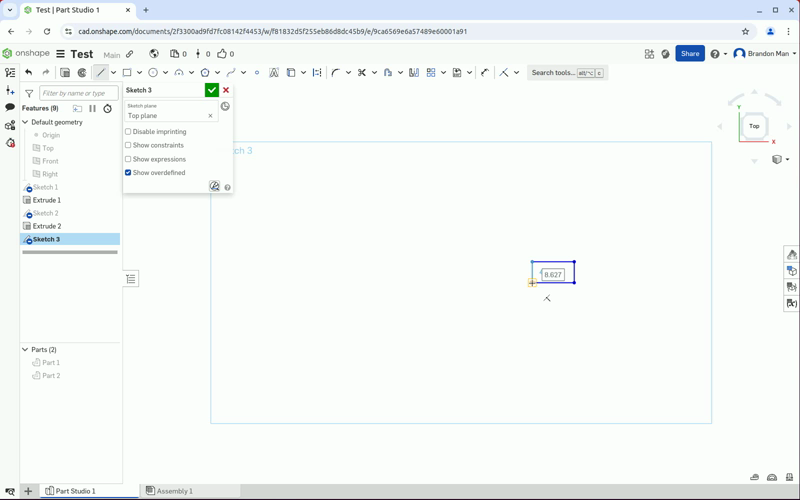
mouse_move(564, 281)
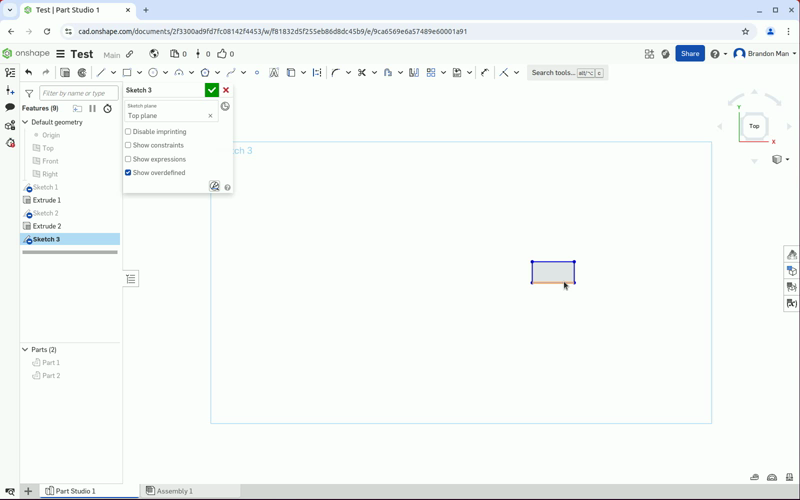
scroll(6)
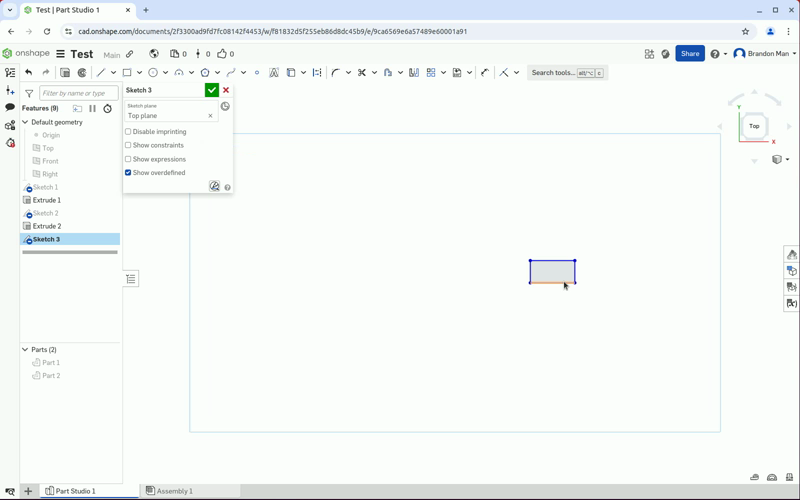
scroll(6)
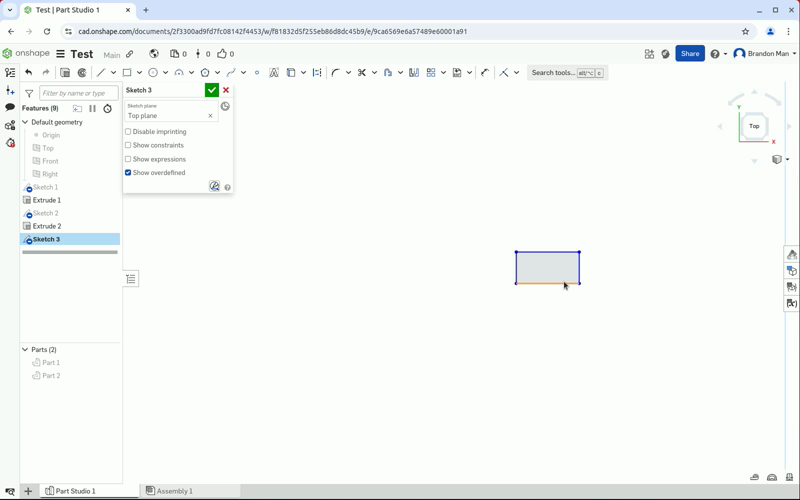
scroll(6)
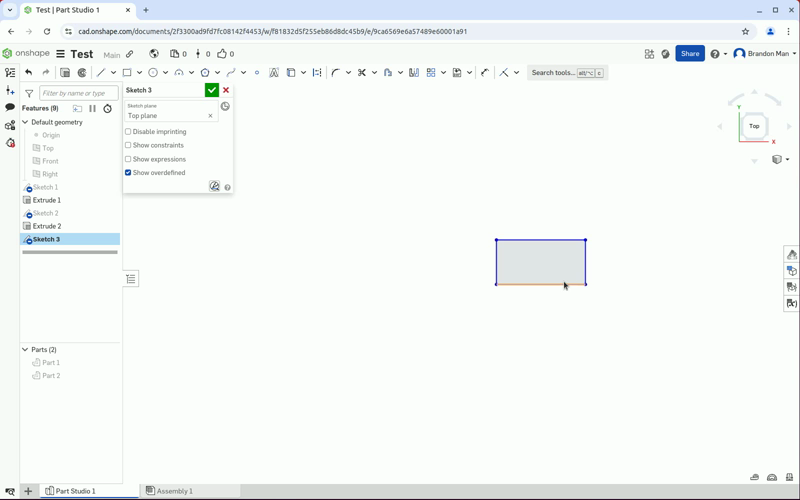
scroll(6)
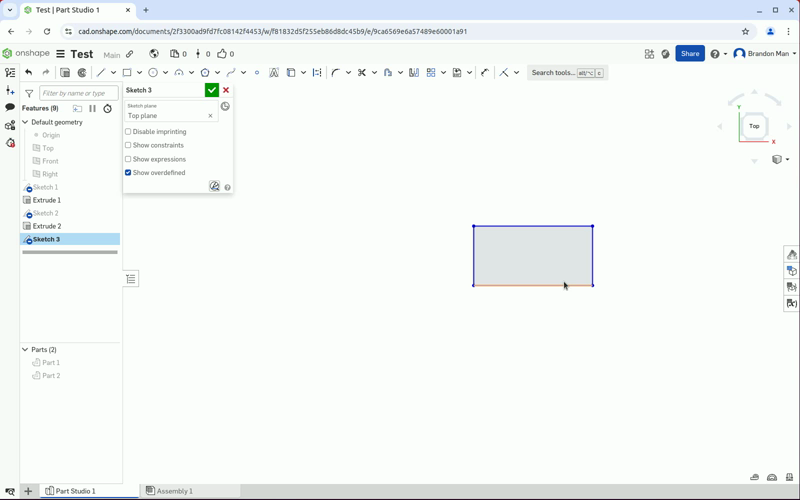
scroll(6)
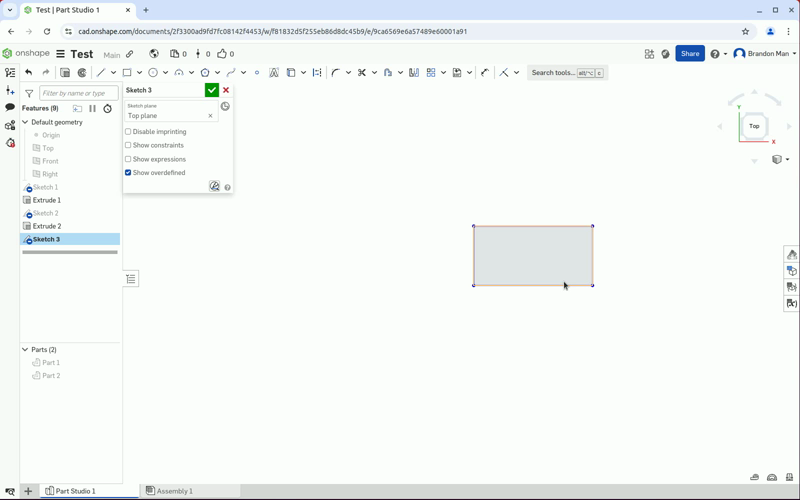
scroll(6)
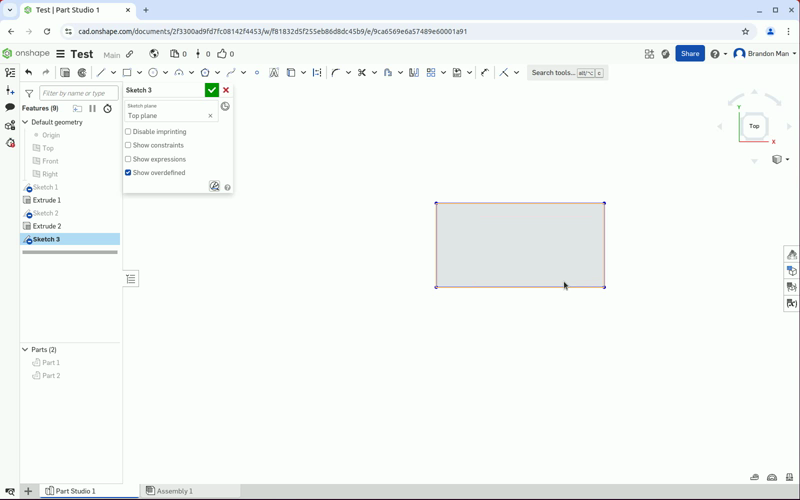
scroll(6)
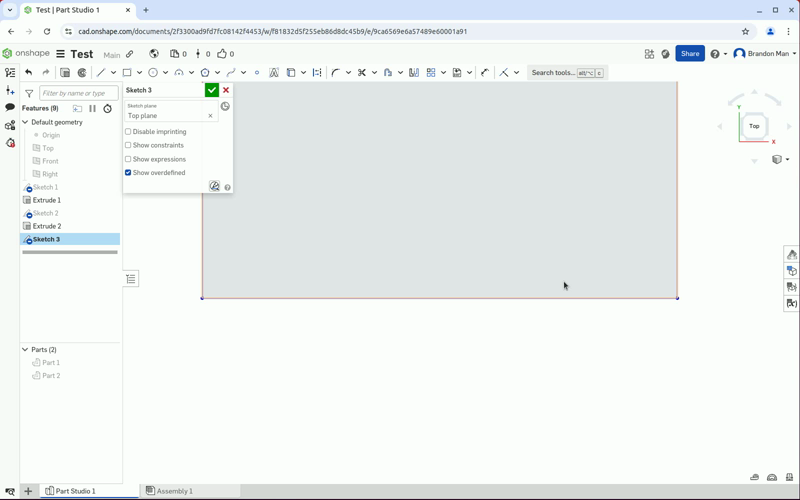
click(564, 281)
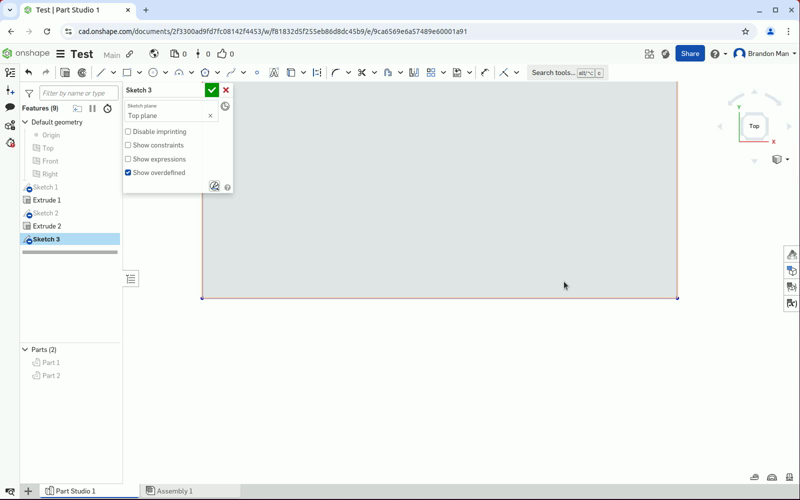
scroll(-6)
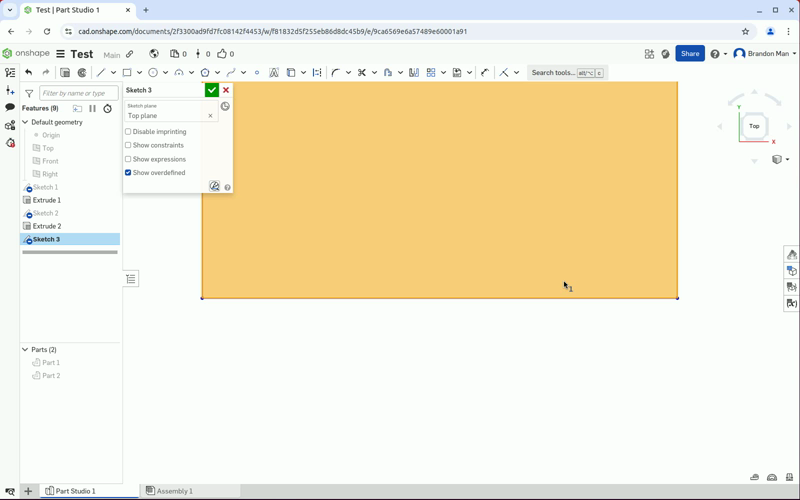
scroll(-6)
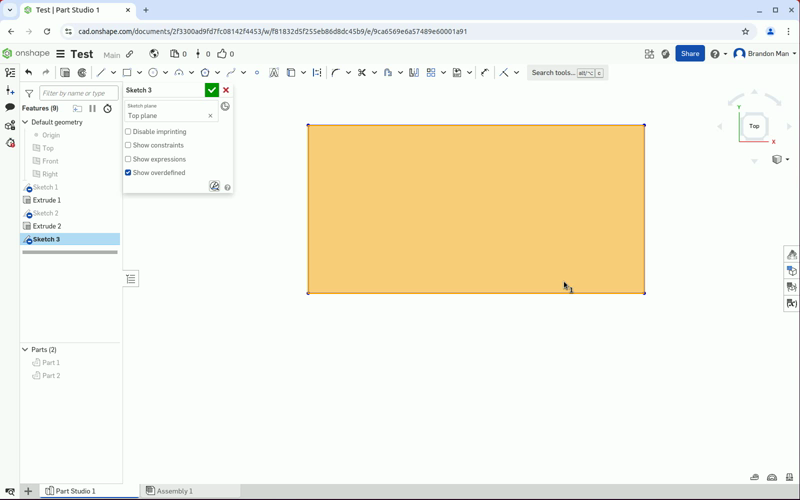
scroll(-6)
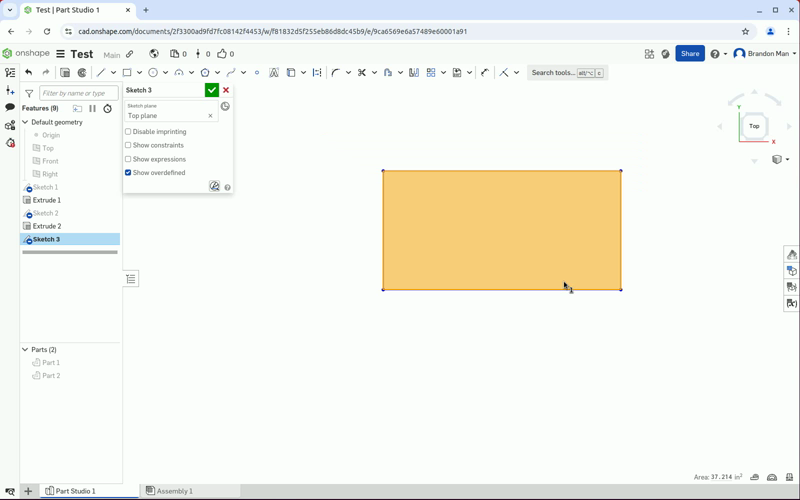
scroll(-6)
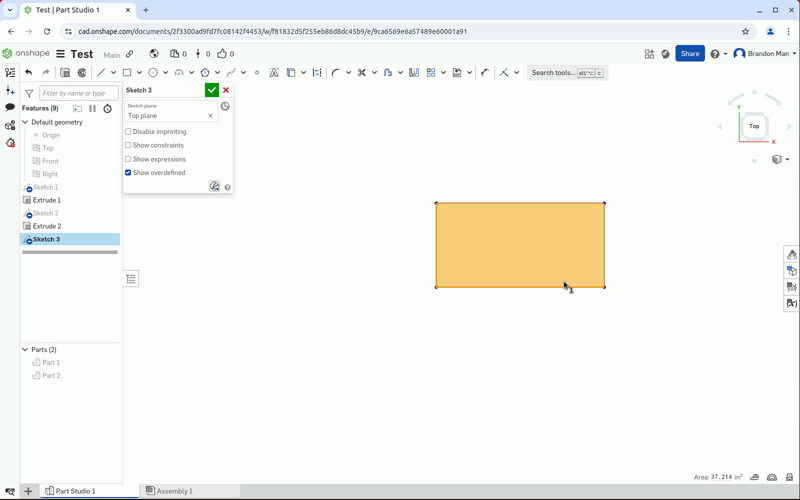
scroll(-6)
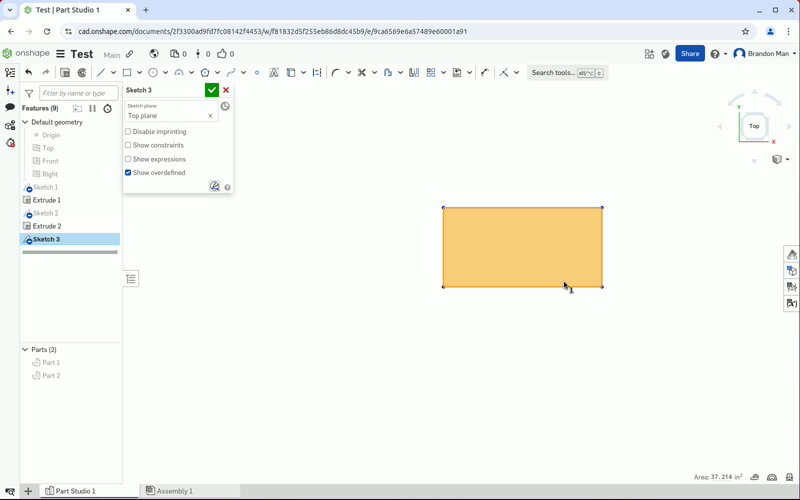
scroll(-6)
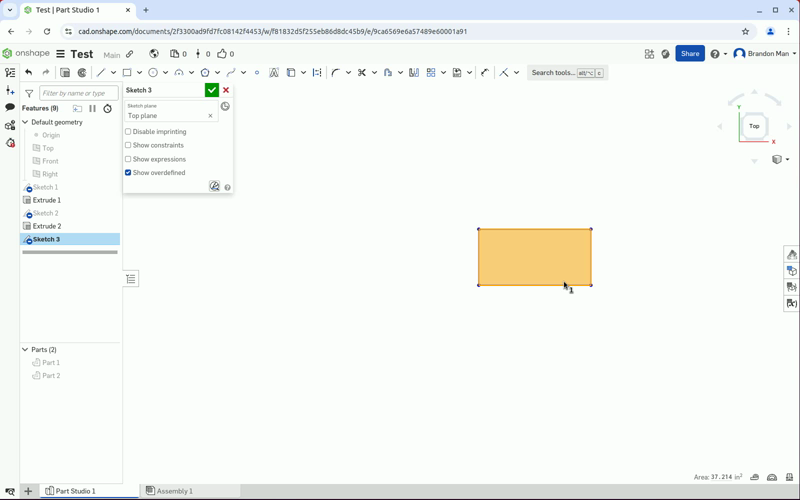
scroll(-6)
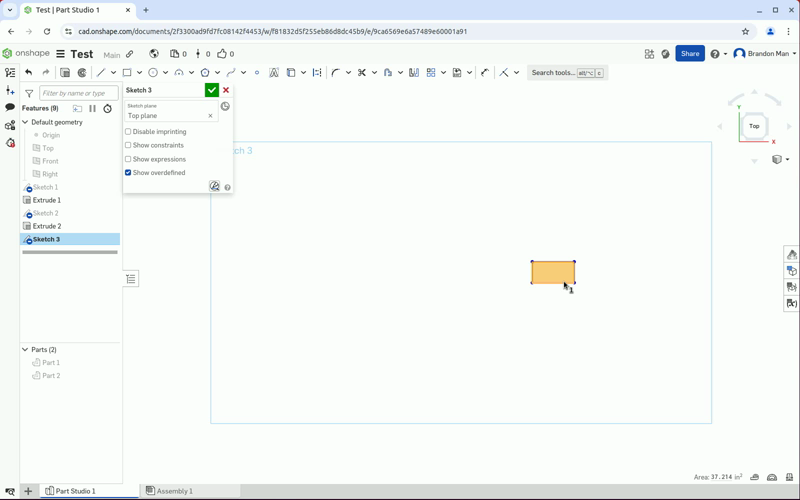
mouse_move(73, 352)
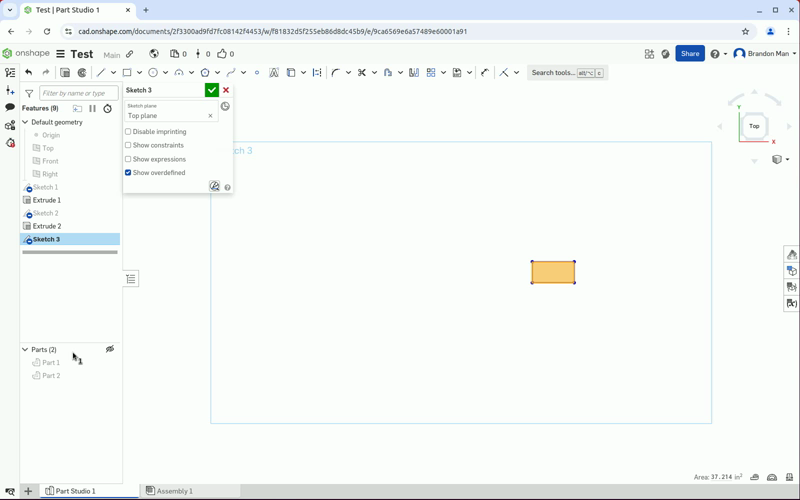
key(shift+y)
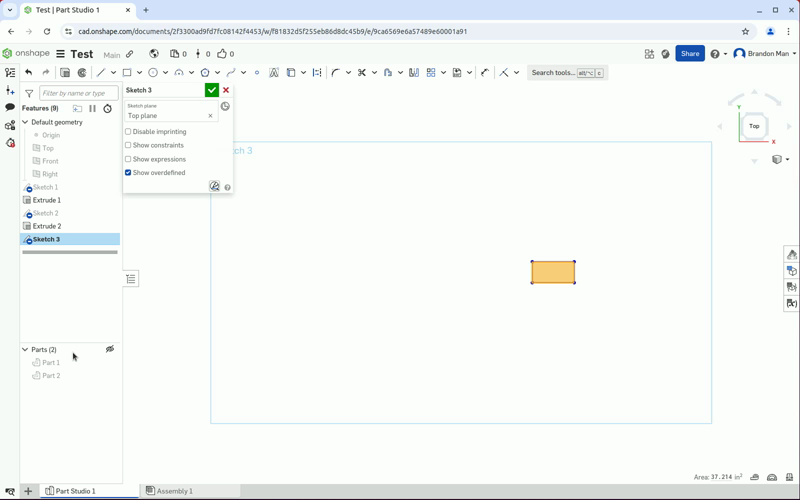
key(shift+e)
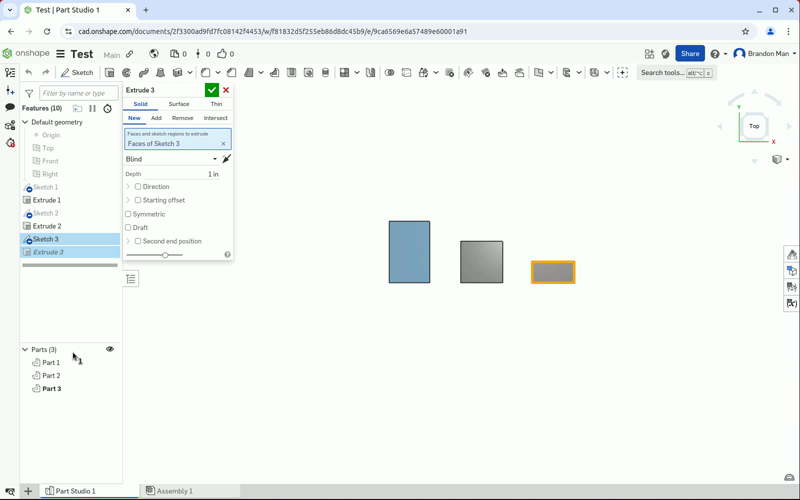
mouse_move(143, 106)
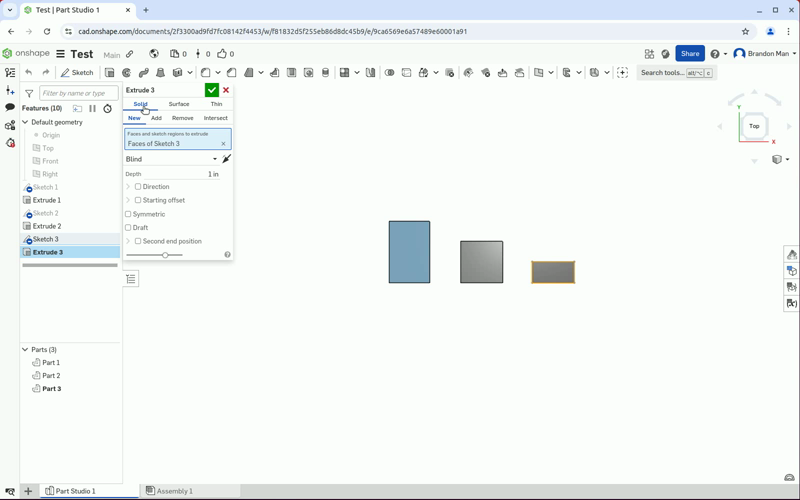
click(143, 106)
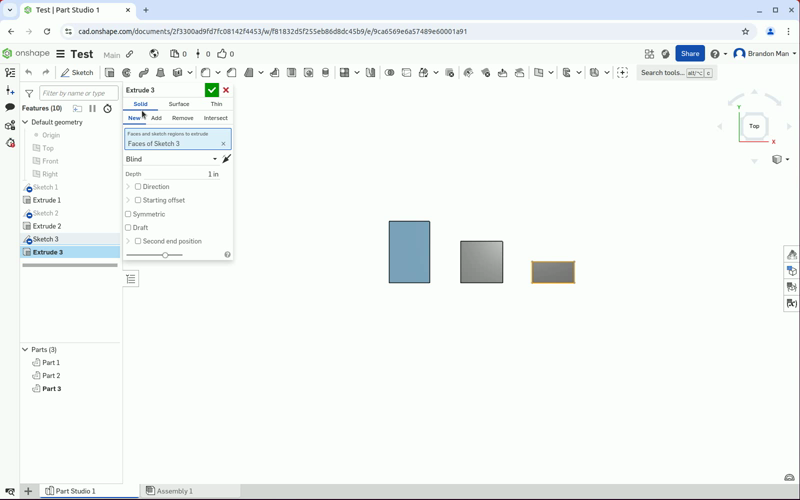
mouse_move(137, 120)
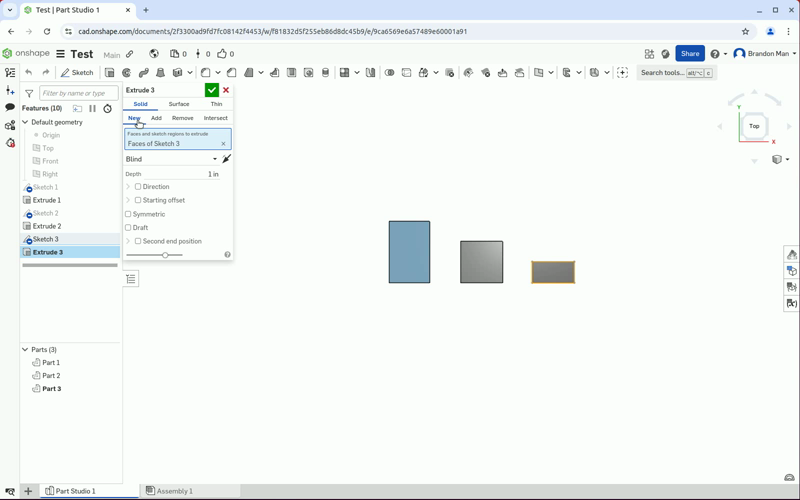
click(137, 120)
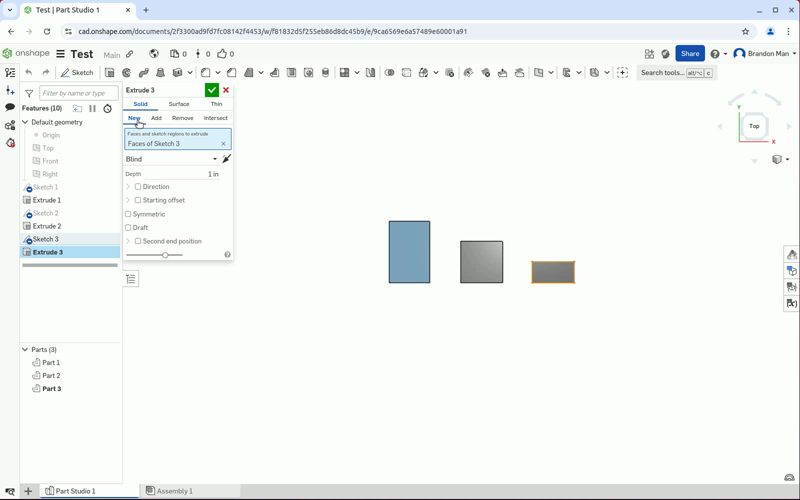
key(tab, 4)
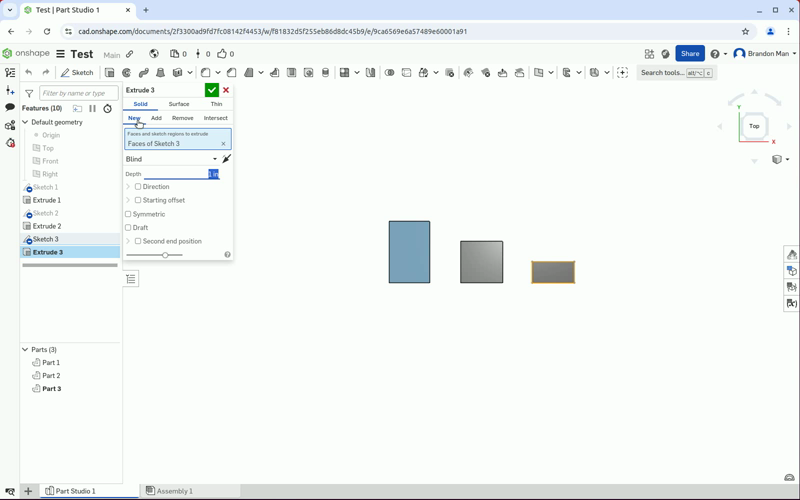
text(2.166)
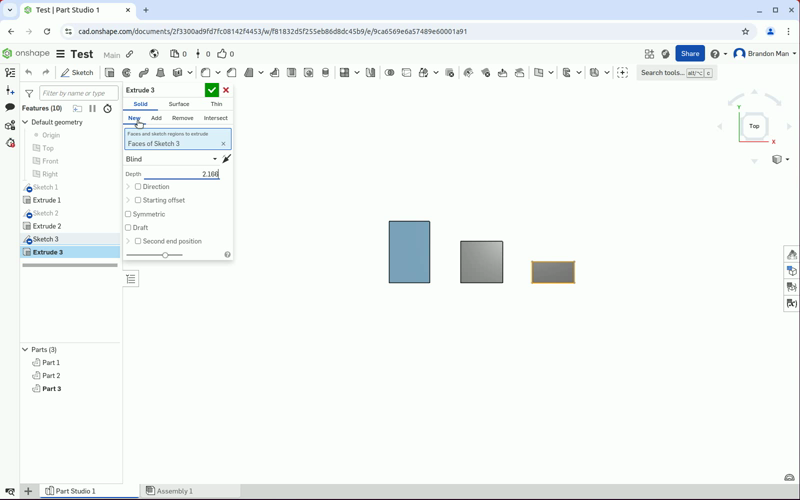
key(enter)
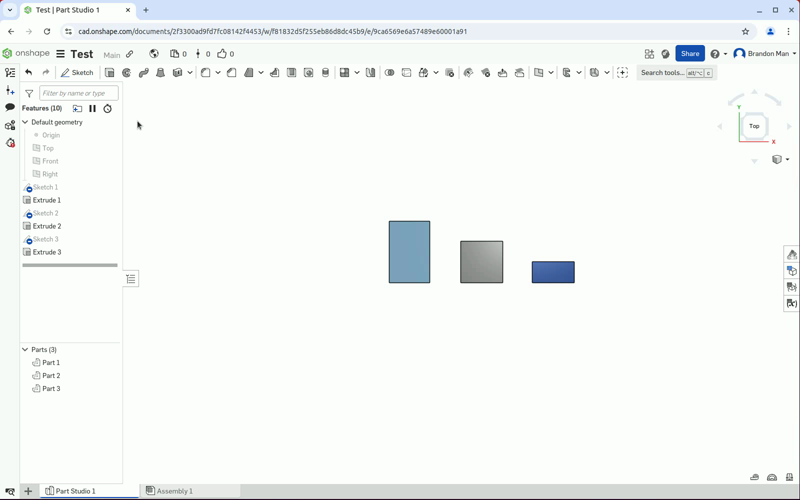
key(shift+h)
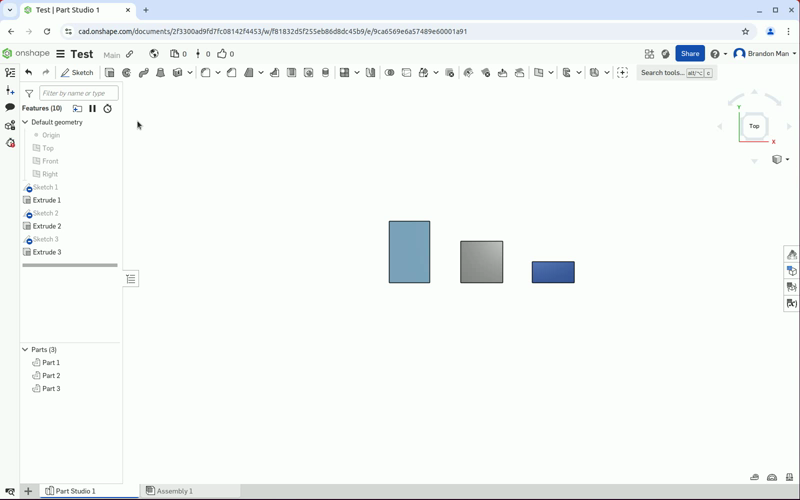
key(shift+h)
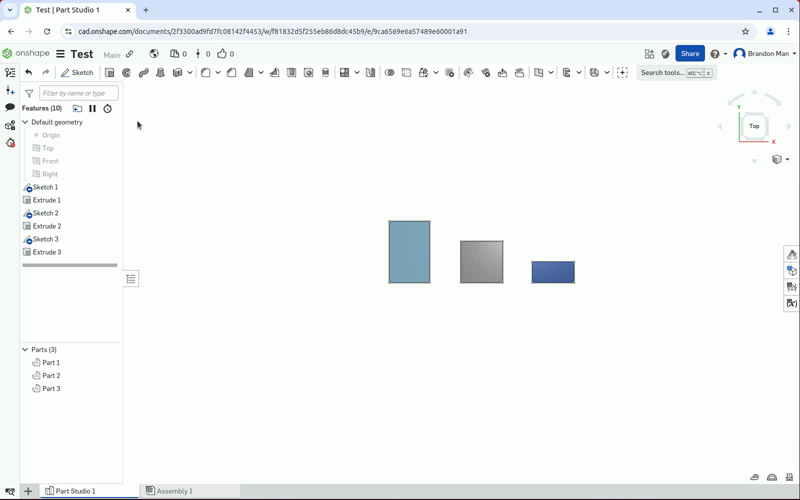
key(shift+7)
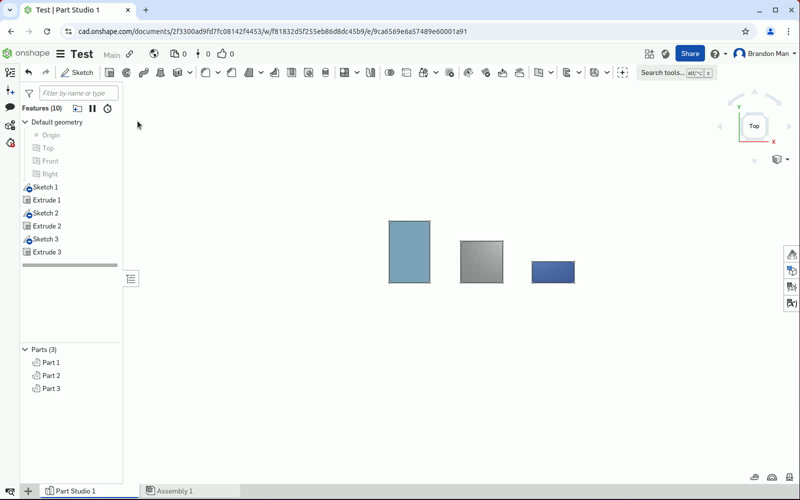
key(up, 3)
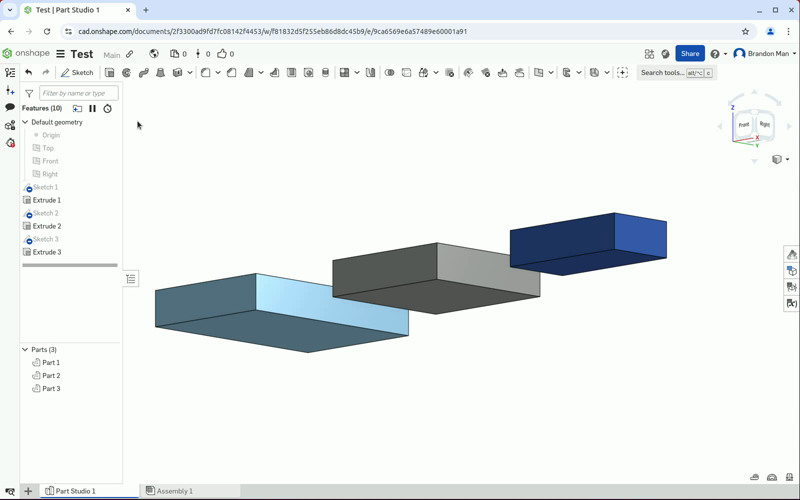
key(left, 3)
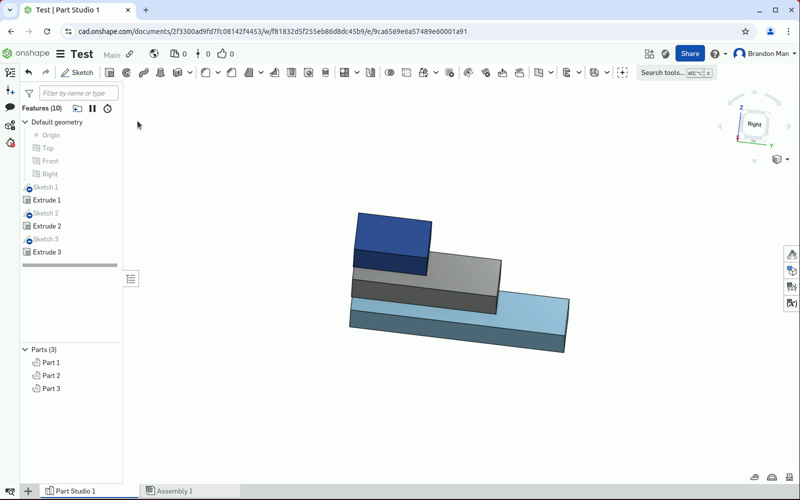
key(right, 3)
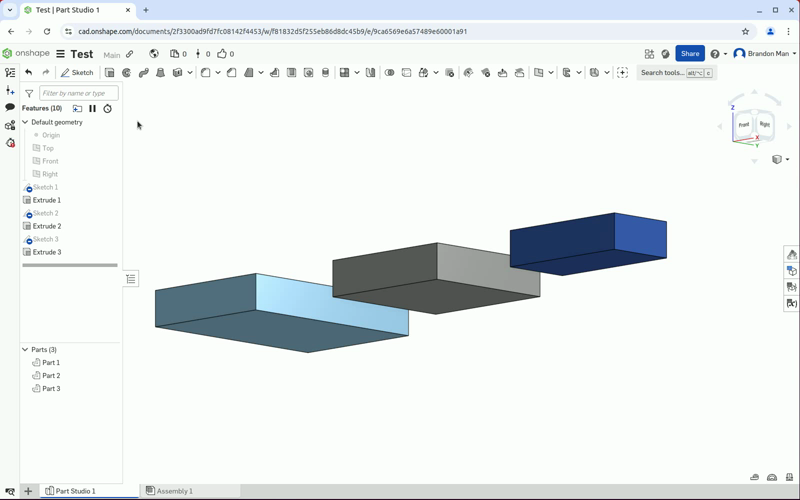
key(down, 3)
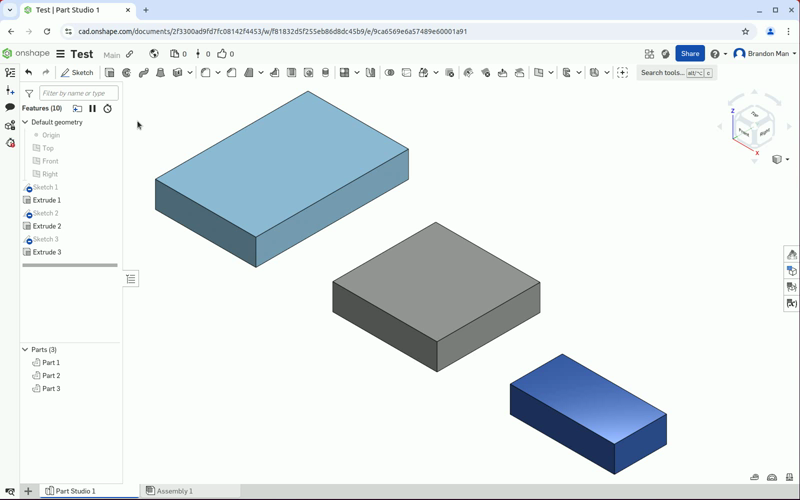
mouse_move(73, 189)
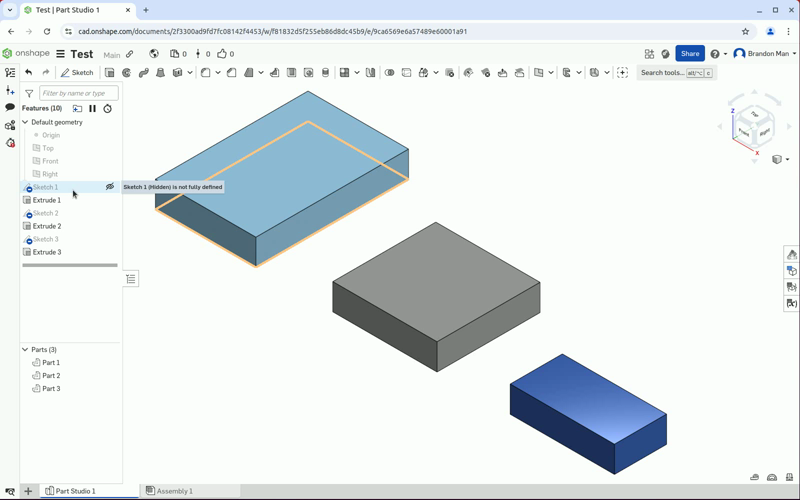
click(73, 189)